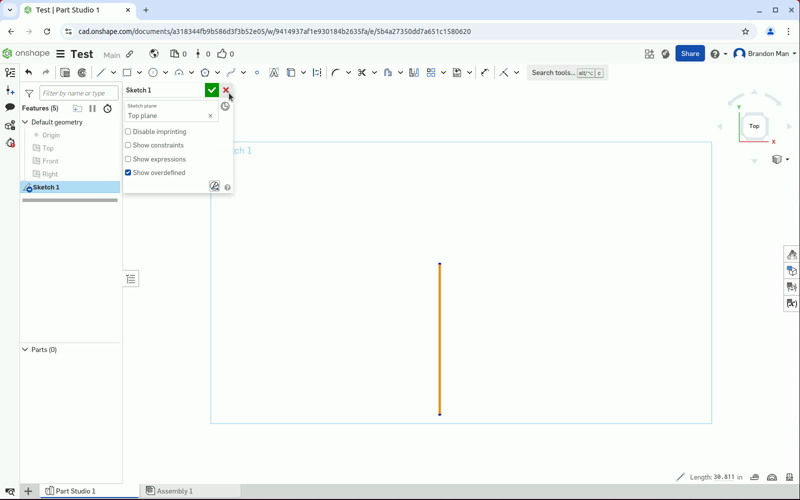
key(shift+h)
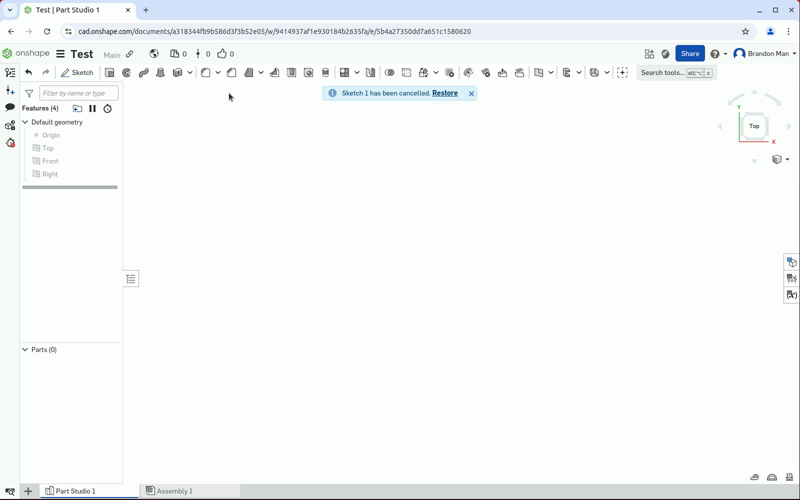
mouse_move(73, 352)
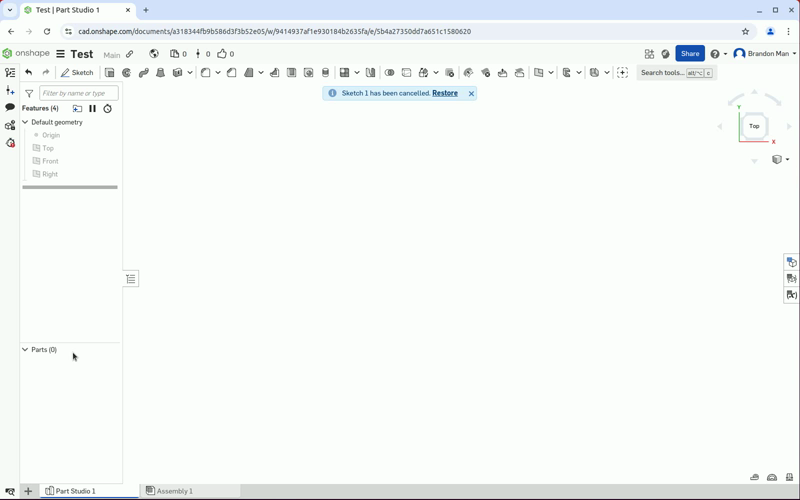
key(y)
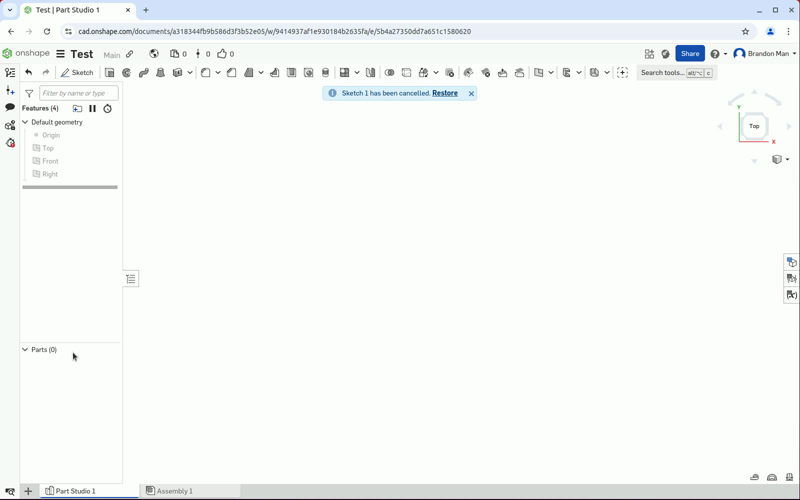
key(shift+p)
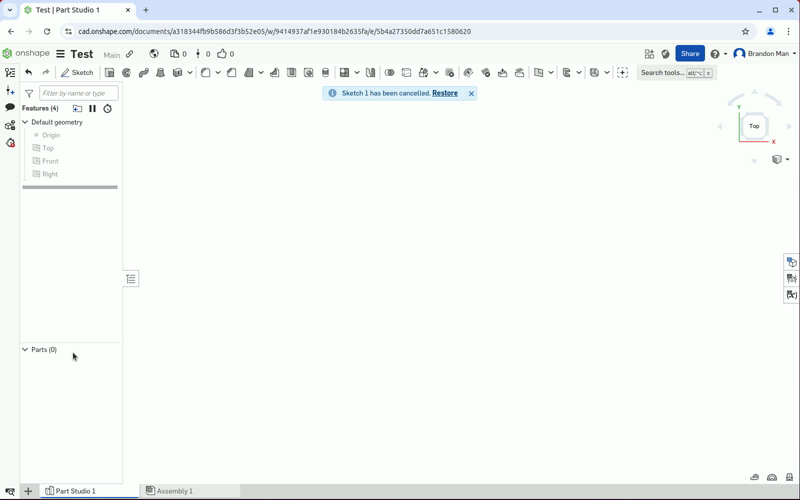
key(space)
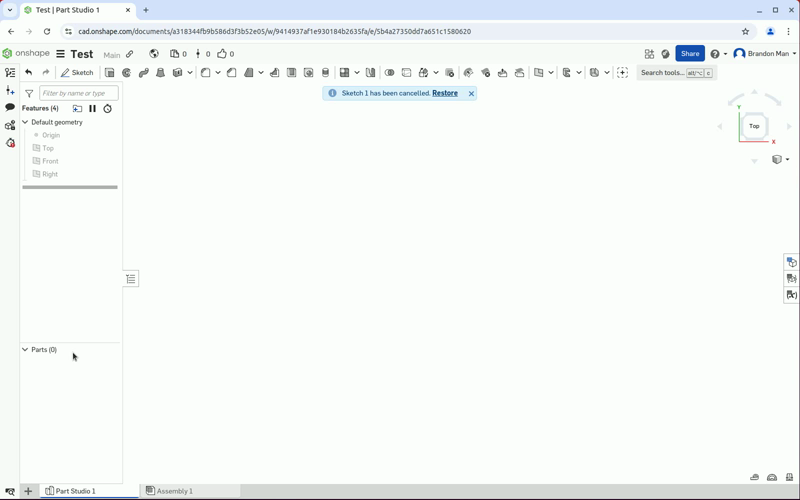
key_down(shift)
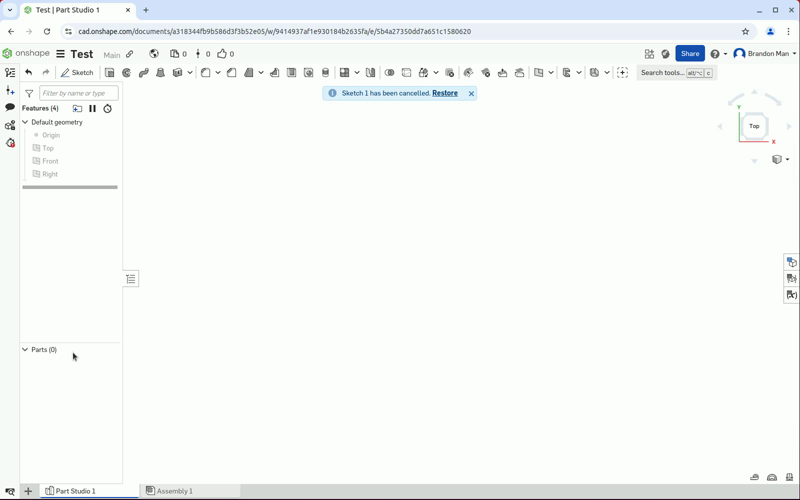
key(up)
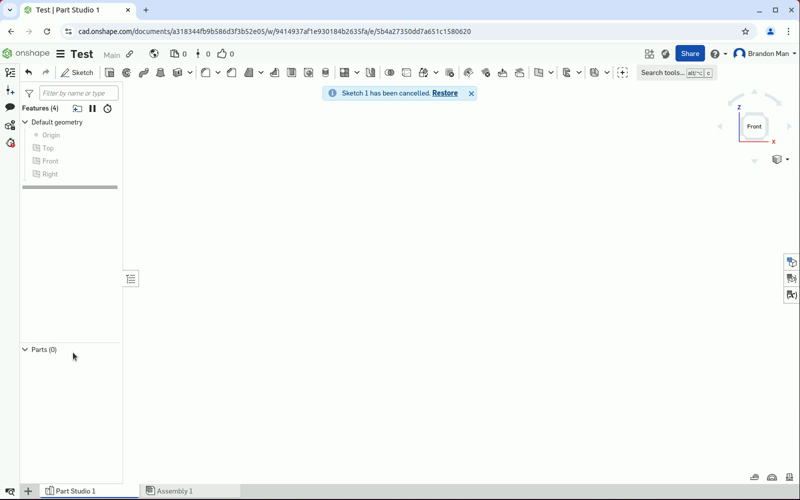
key_up(shift)
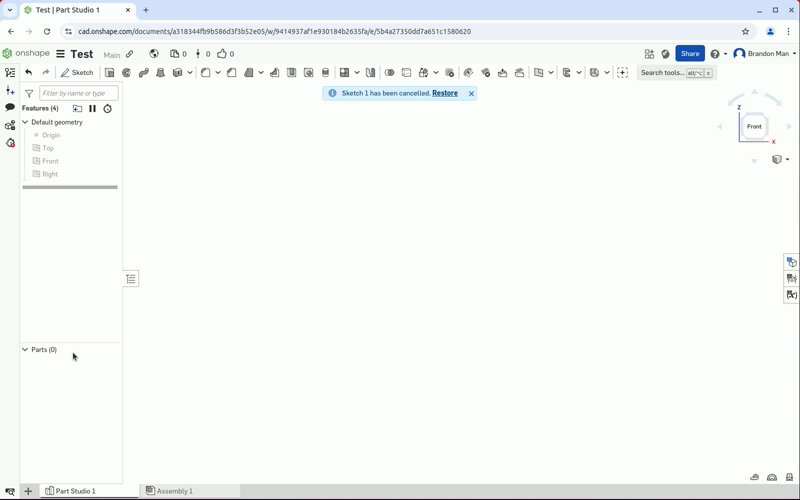
mouse_move(73, 352)
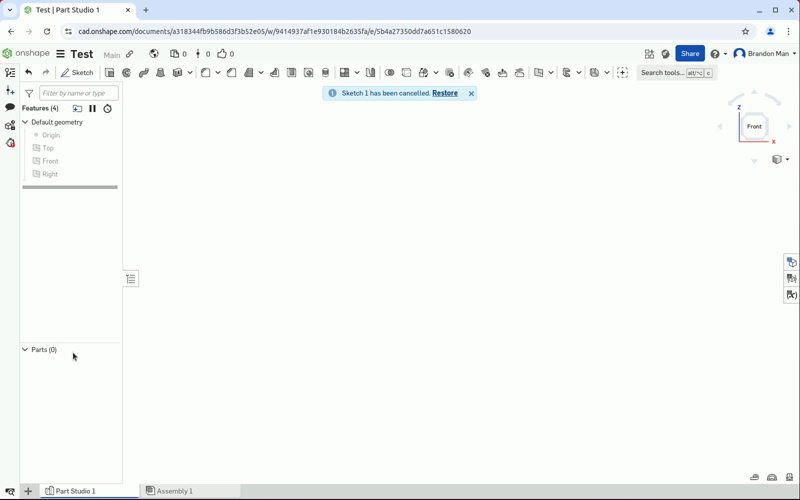
key(shift+y)
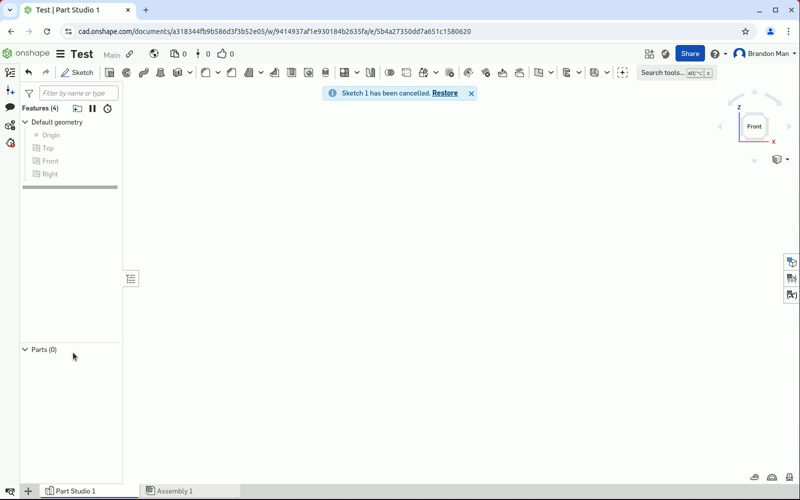
key(shift+s)
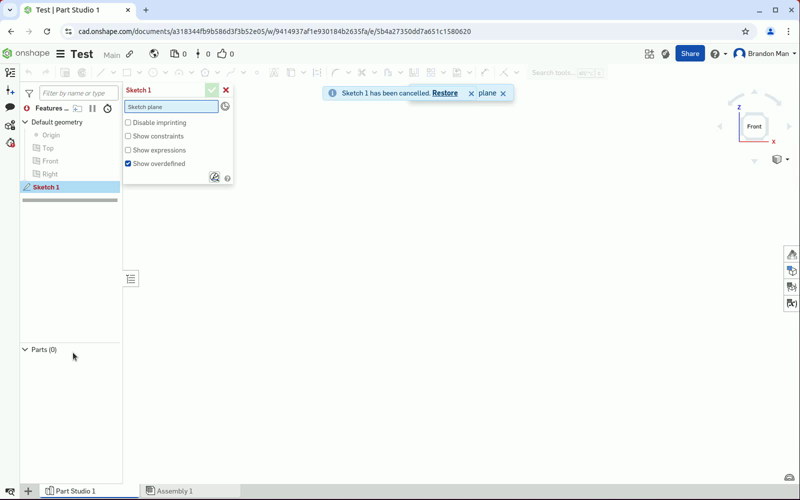
mouse_move(73, 163)
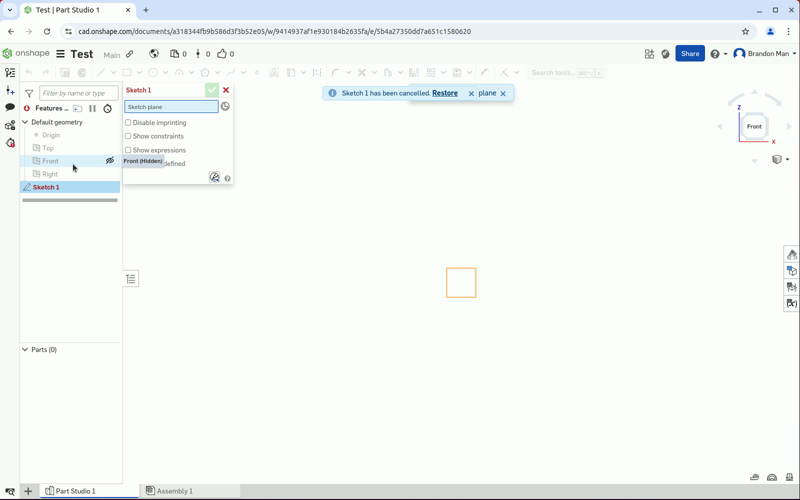
click(73, 163)
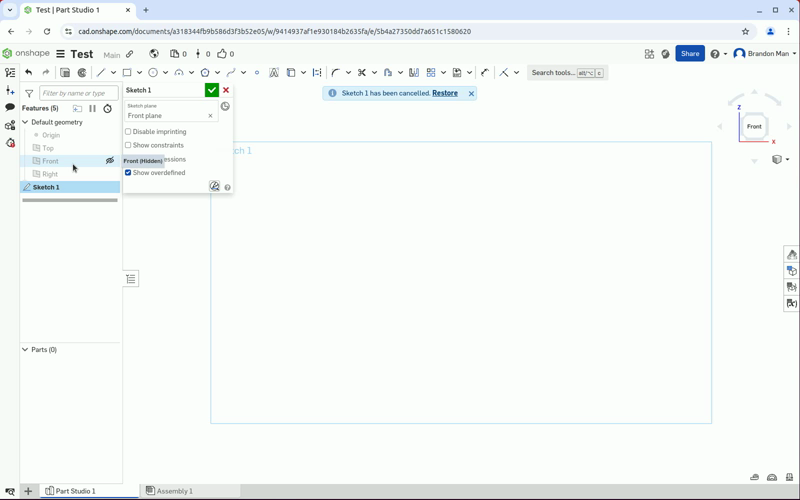
mouse_move(73, 352)
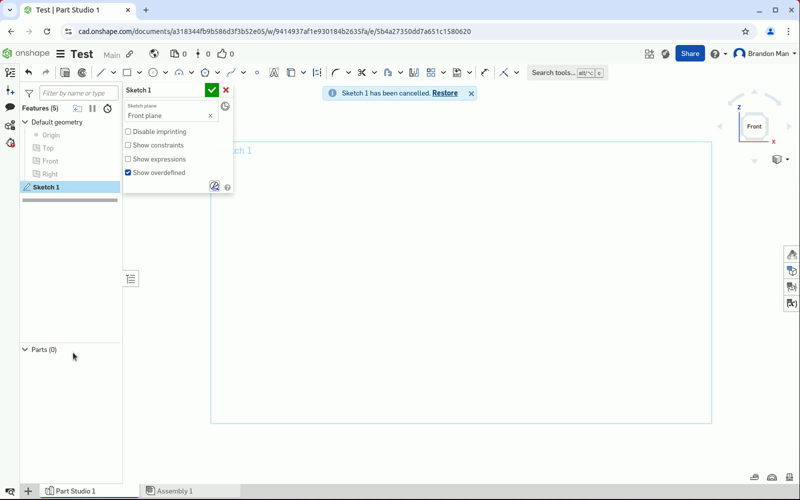
key(y)
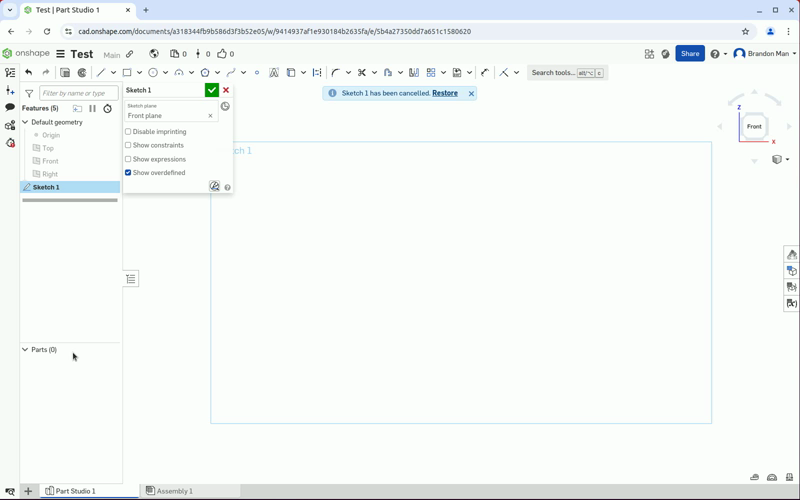
key(l)
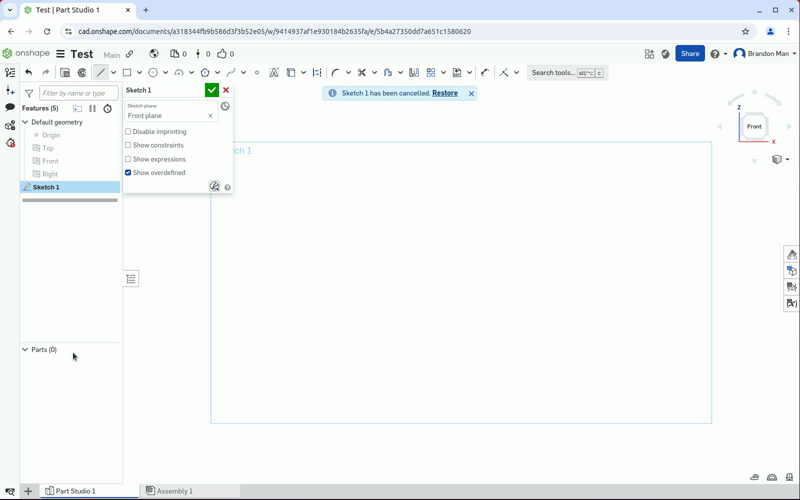
key_down(shift)
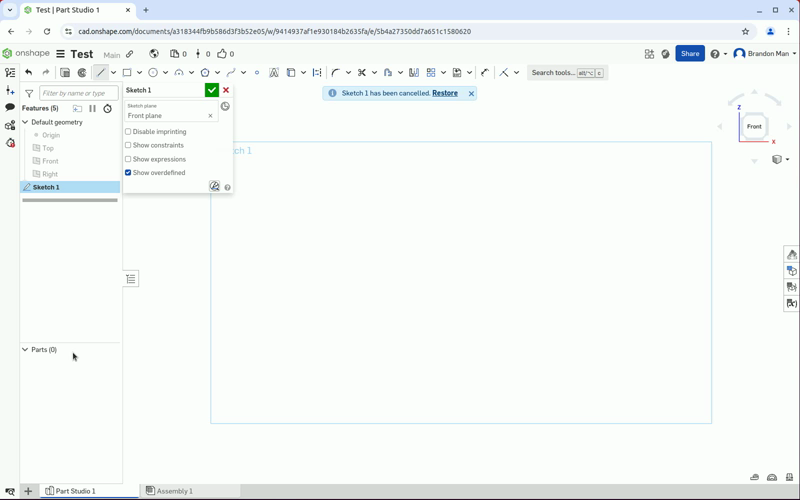
mouse_move(460, 282)
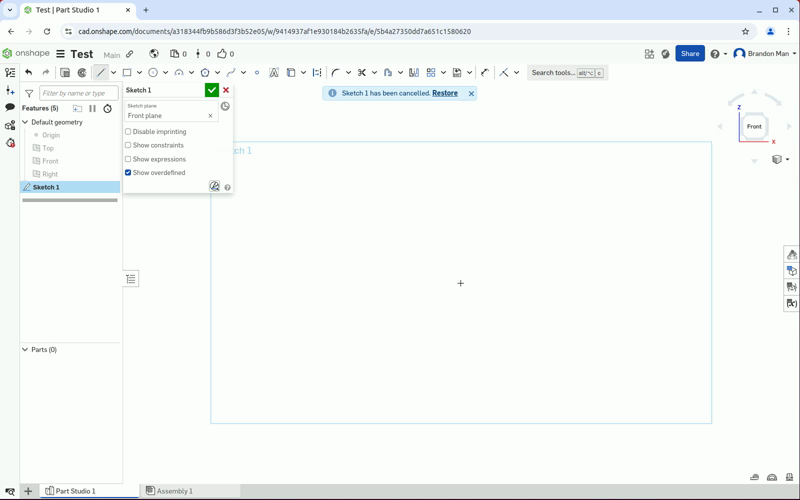
click(460, 282)
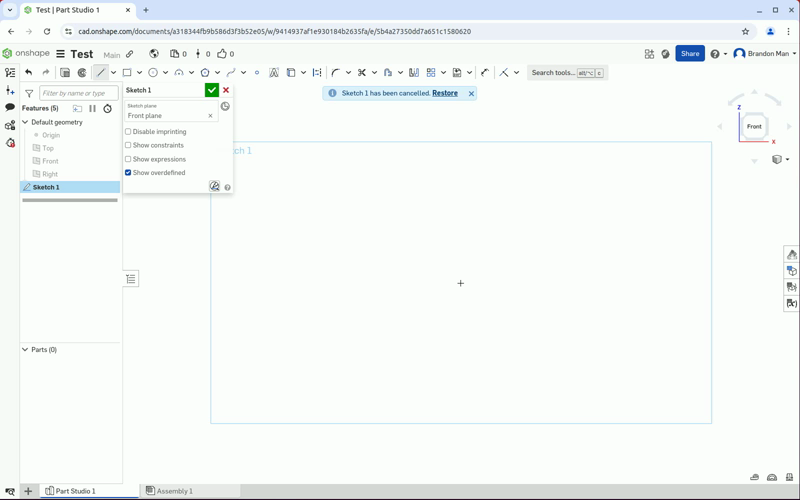
key_up(shift)
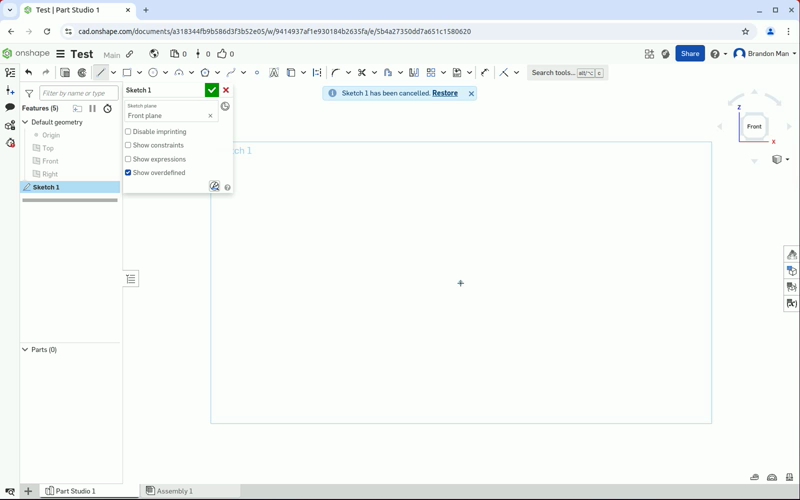
key_down(shift)
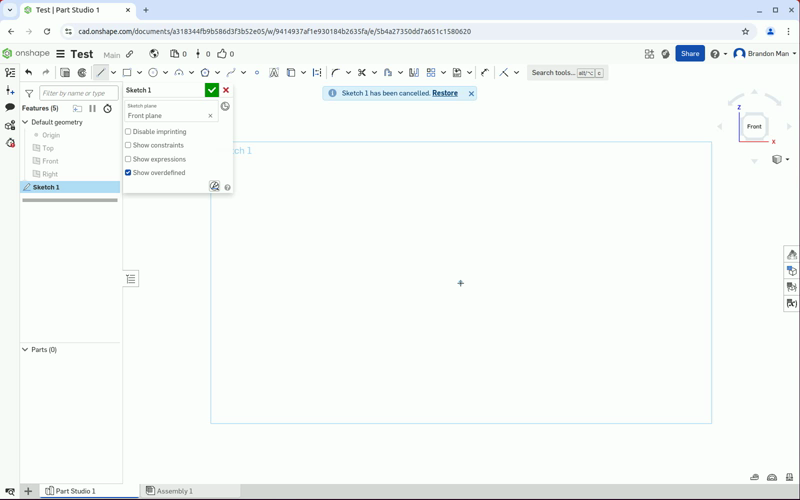
mouse_move(573, 282)
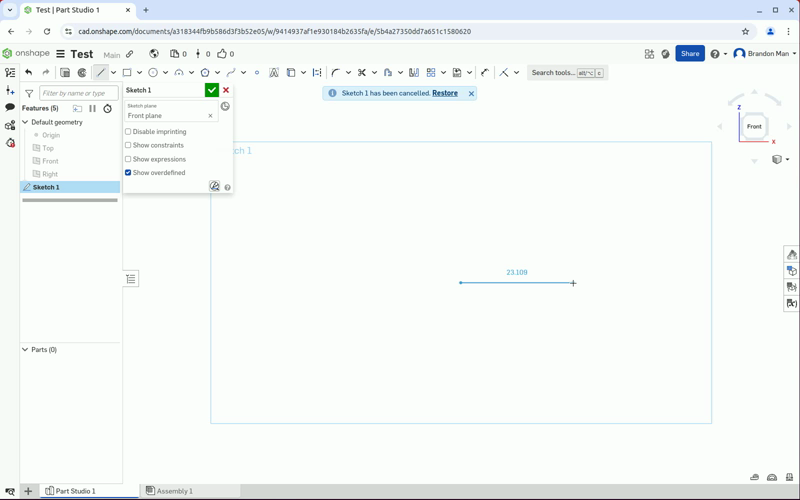
click(573, 282)
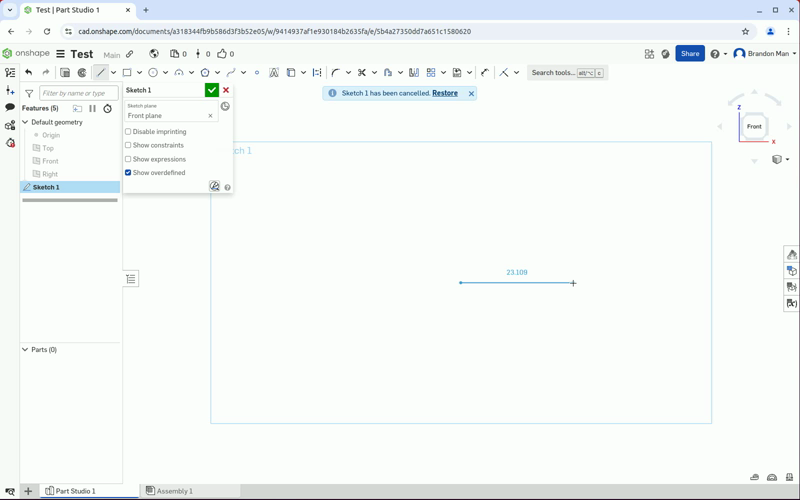
key_up(shift)
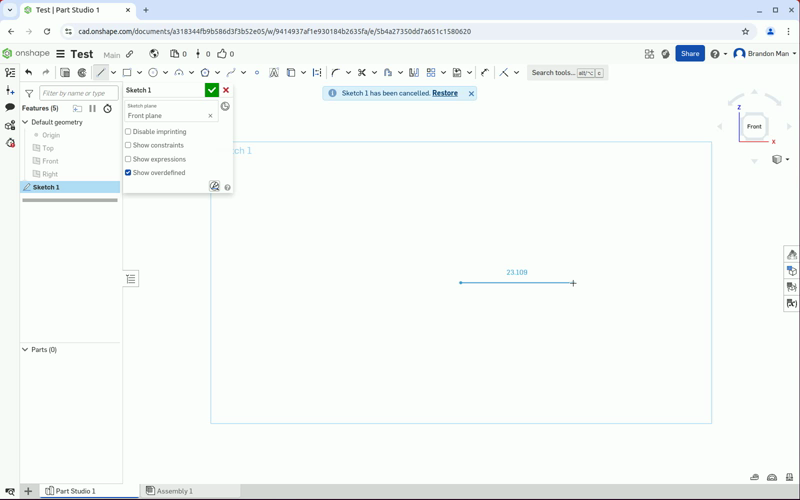
key_down(shift)
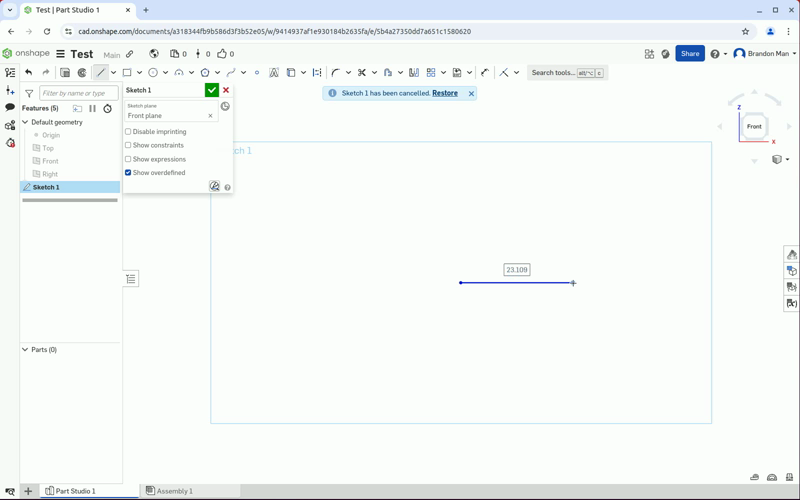
mouse_move(573, 213)
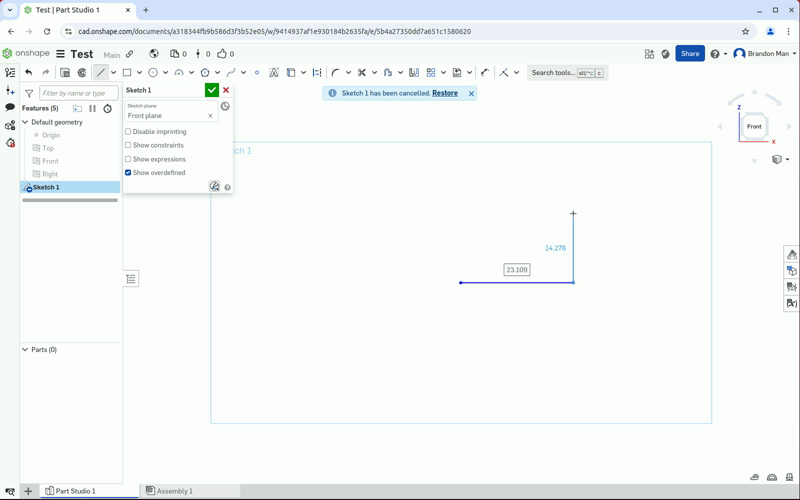
click(573, 213)
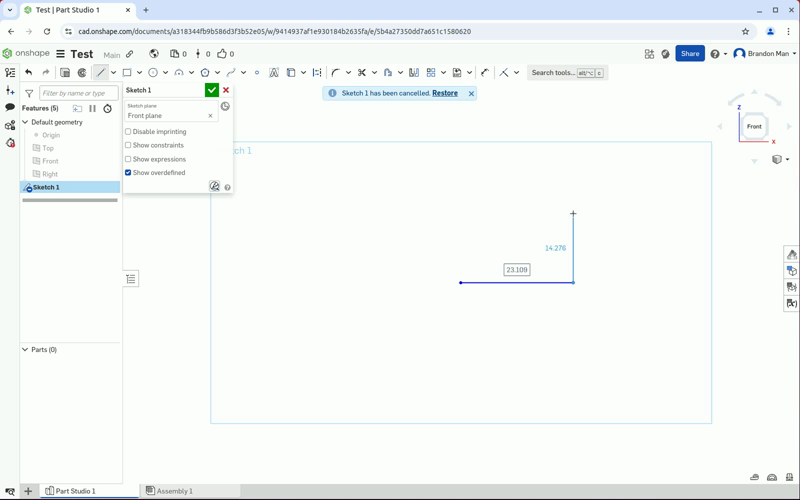
key_up(shift)
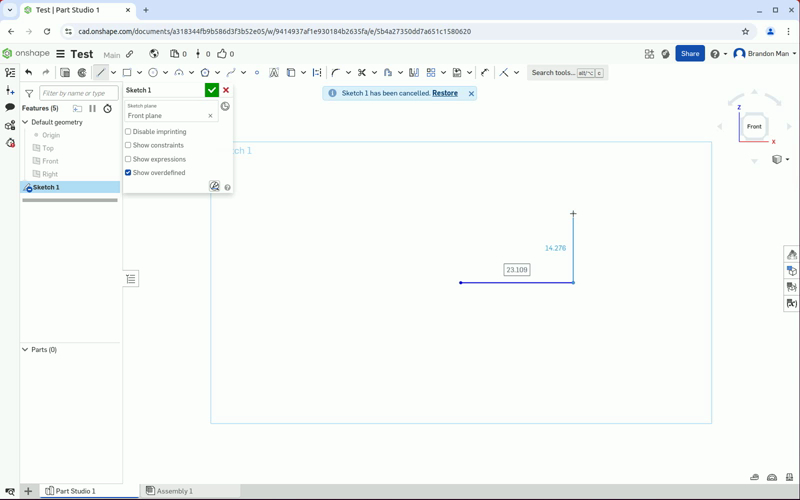
key_down(shift)
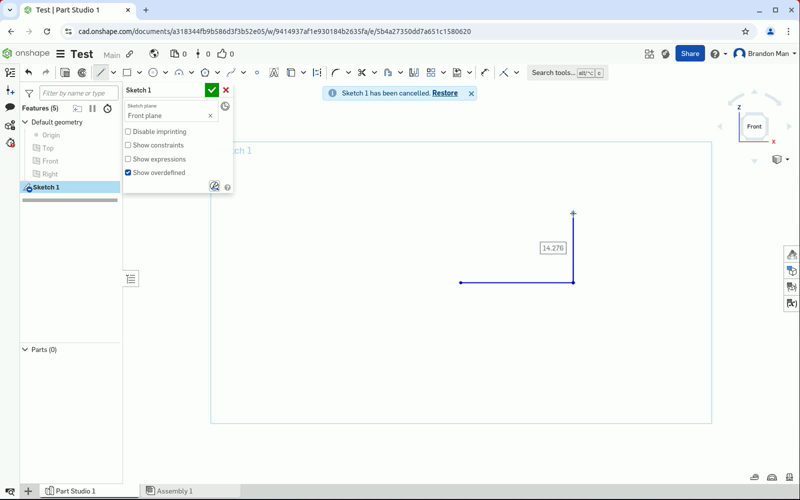
mouse_move(460, 213)
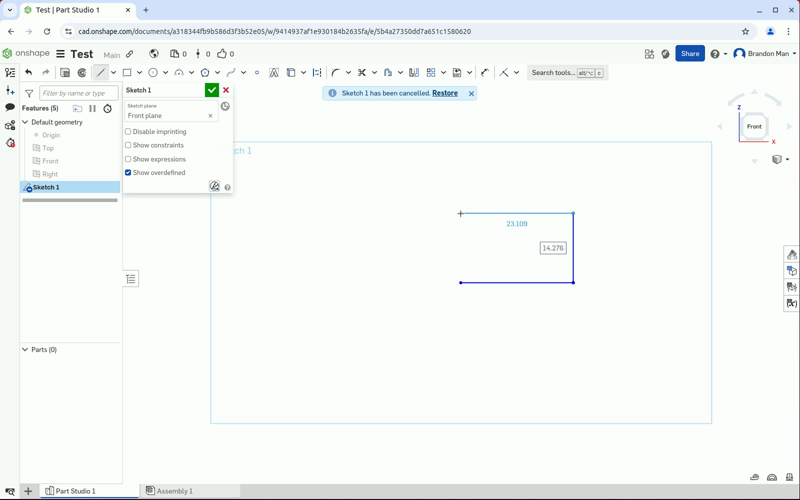
click(460, 213)
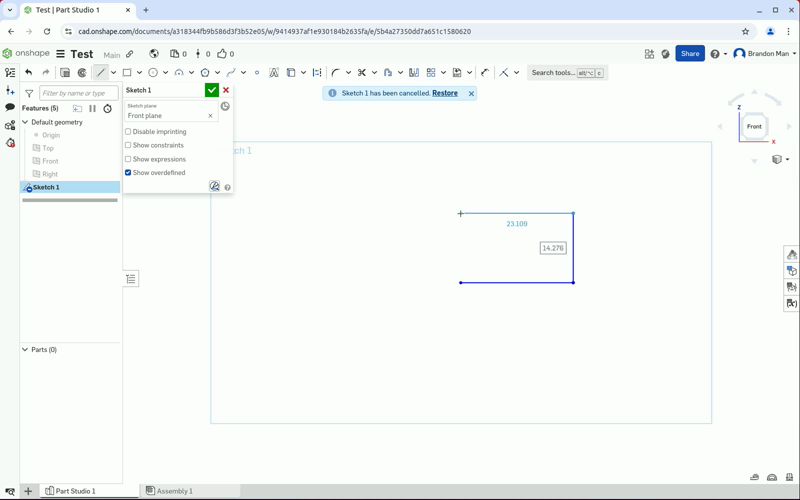
key_up(shift)
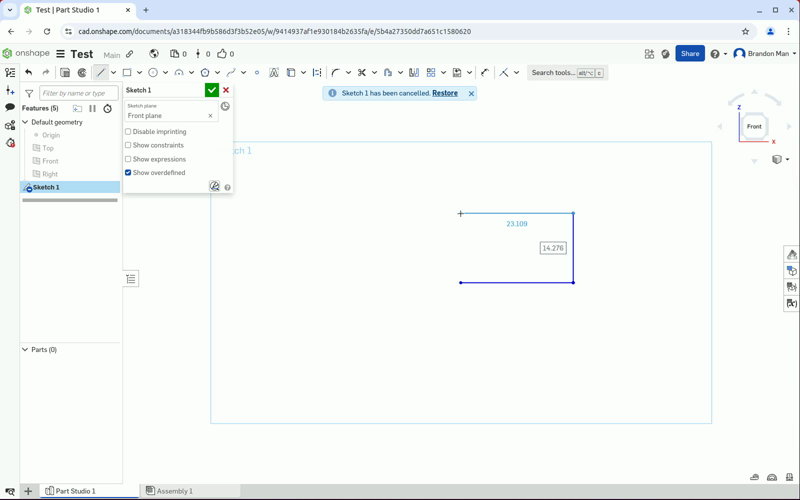
key_down(shift)
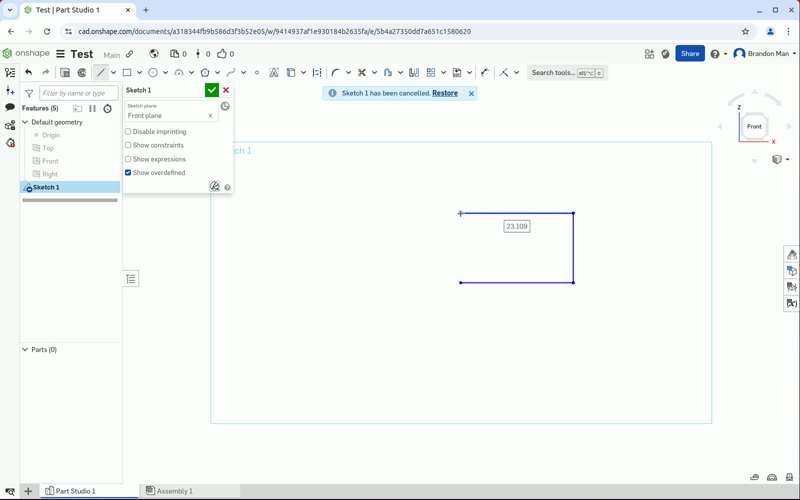
mouse_move(460, 282)
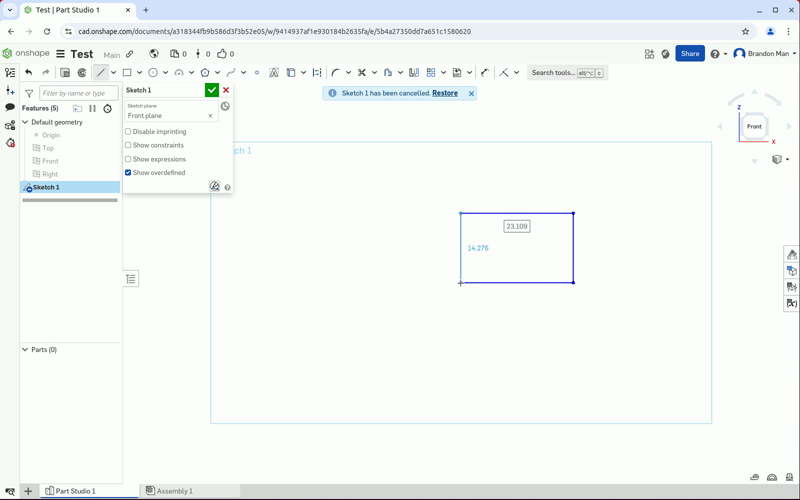
key_up(shift)
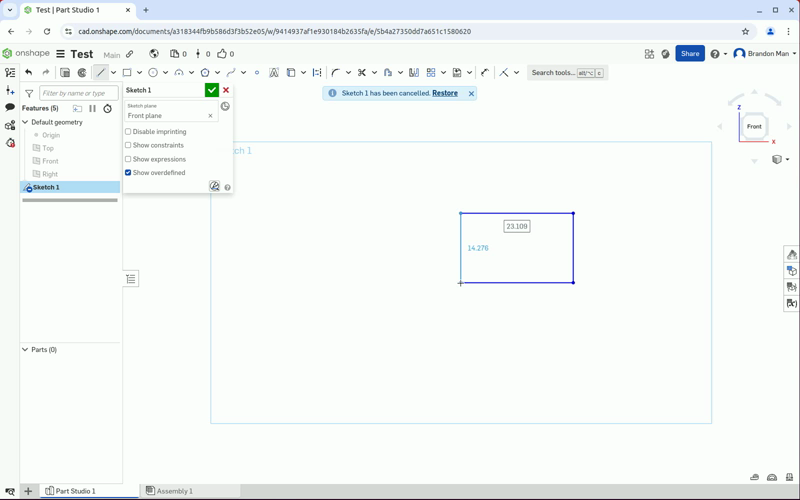
click(460, 282)
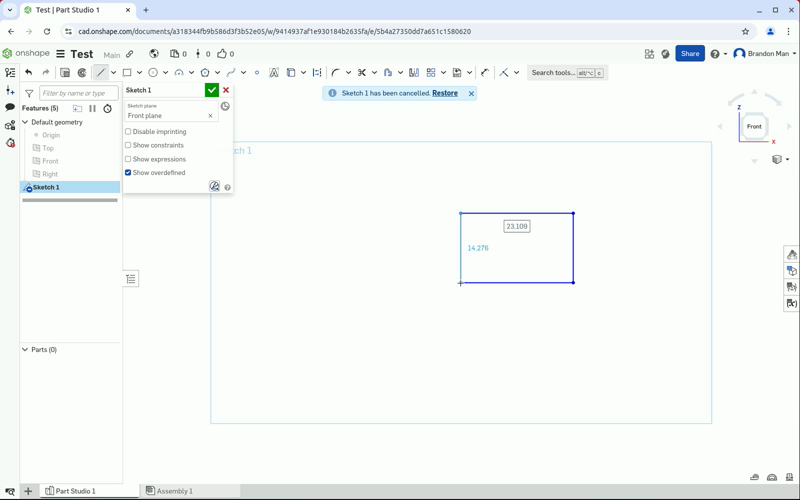
key(esc)
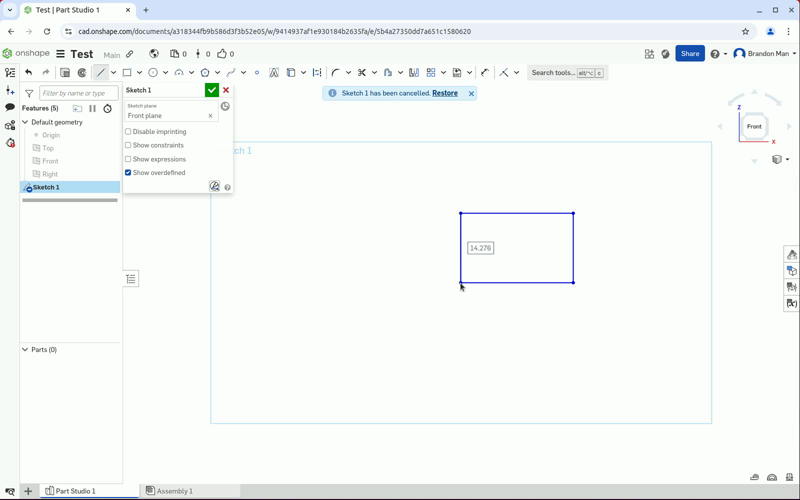
mouse_move(556, 238)
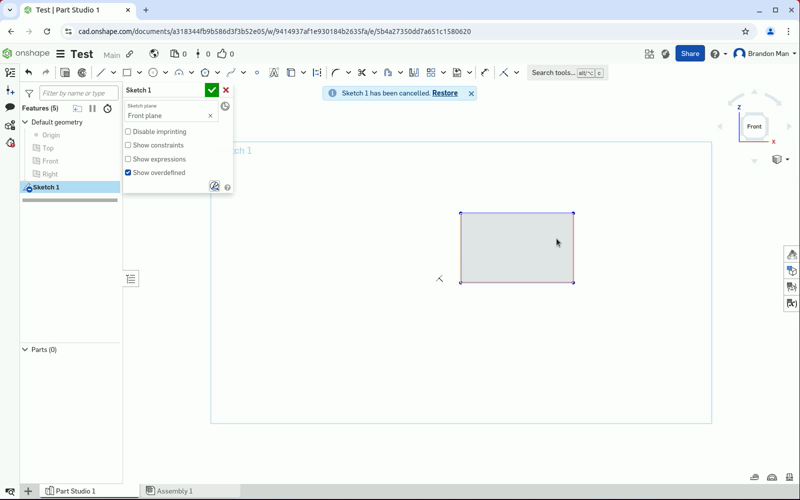
click(556, 238)
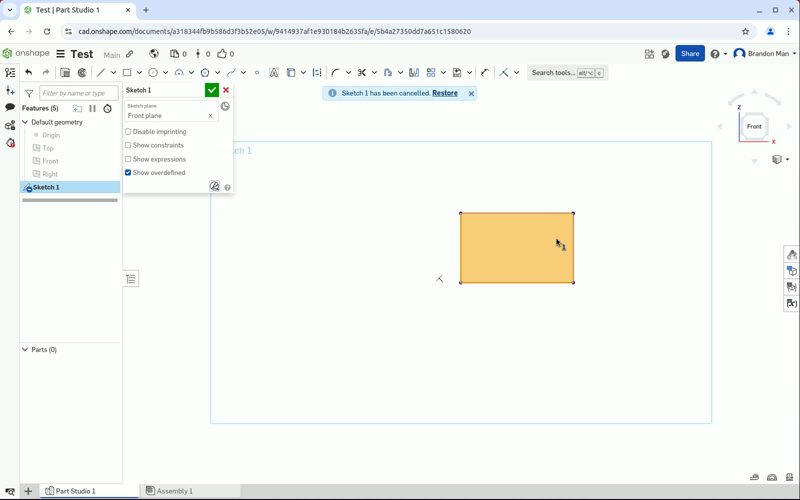
mouse_move(73, 352)
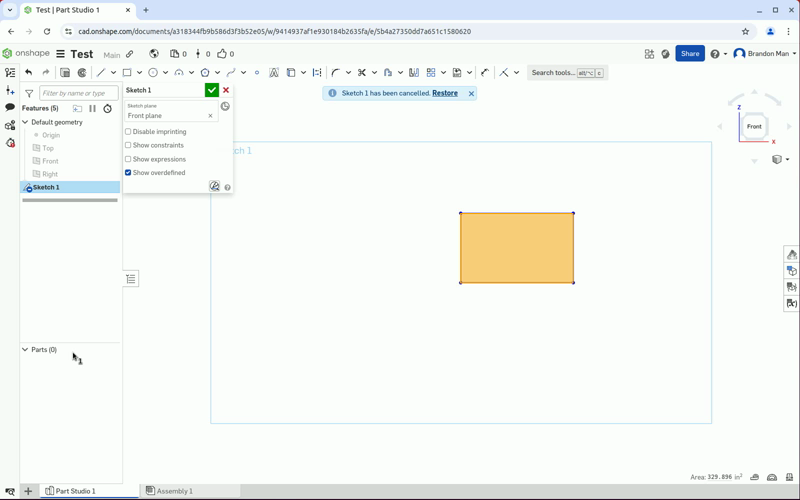
key(shift+y)
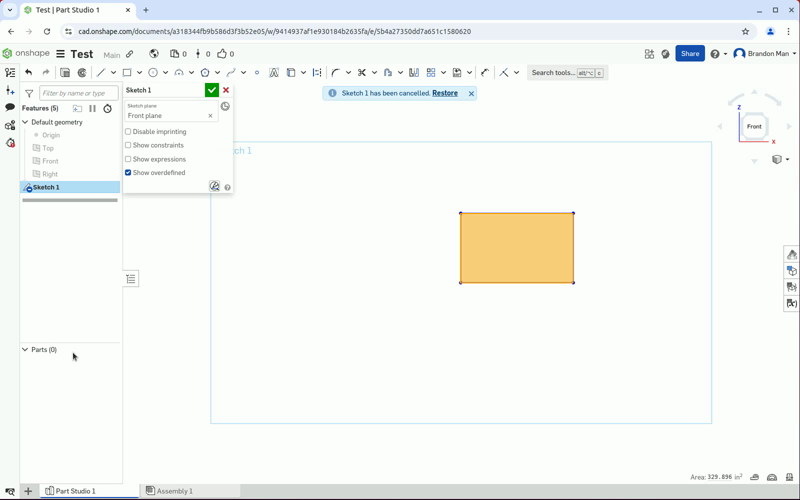
key(shift+e)
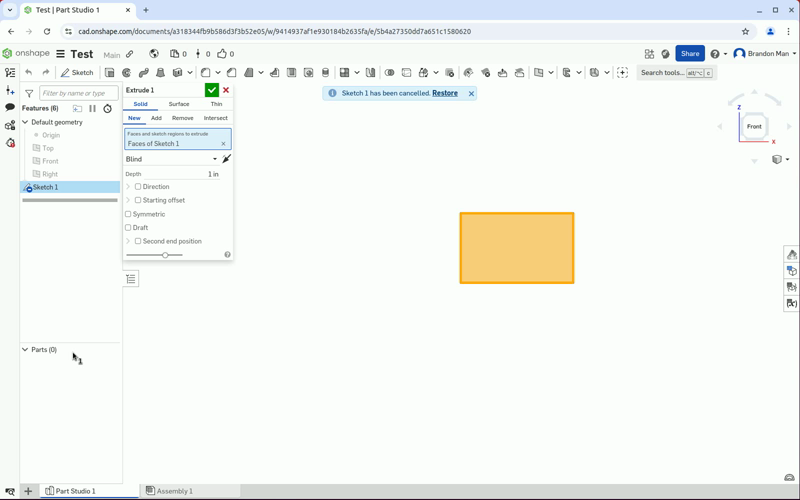
mouse_move(143, 106)
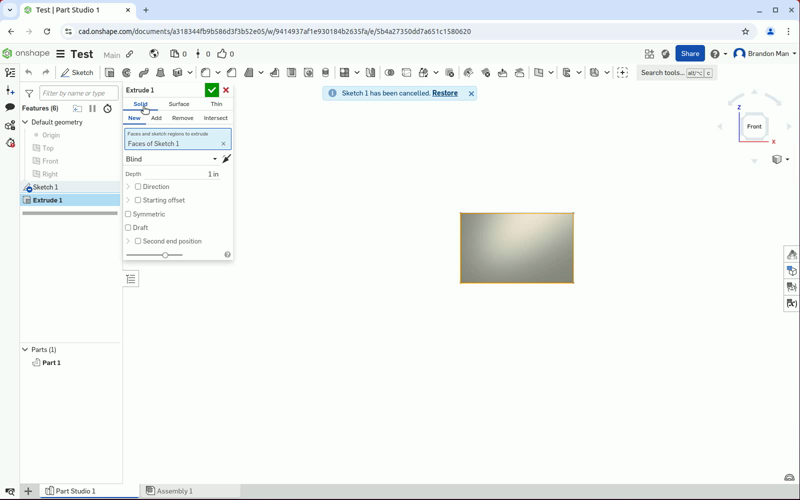
click(143, 106)
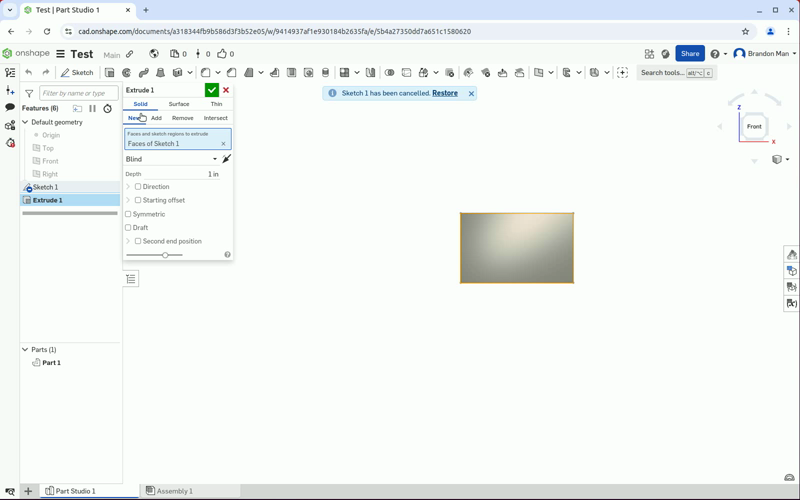
mouse_move(137, 120)
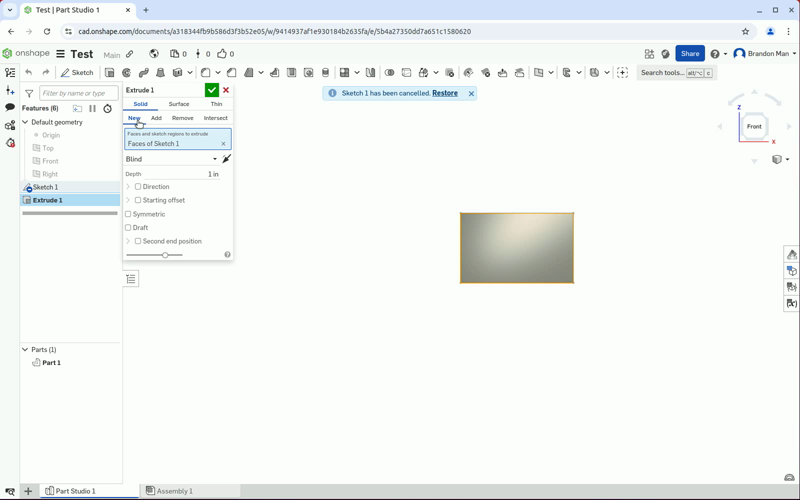
click(137, 120)
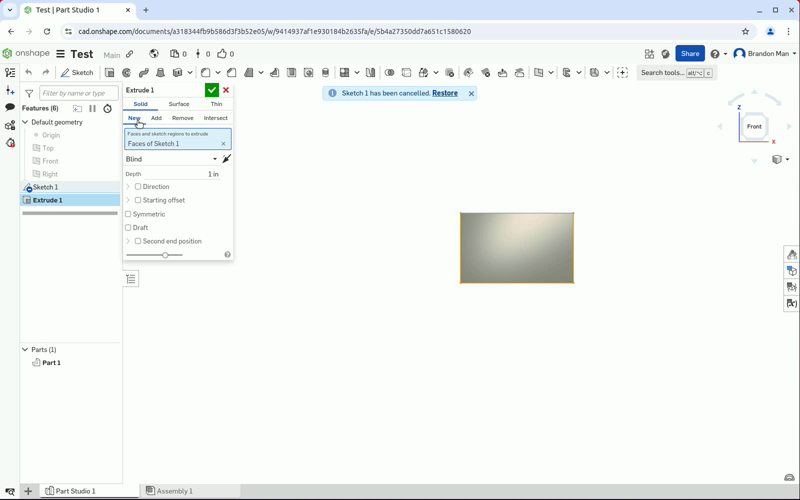
key(tab, 4)
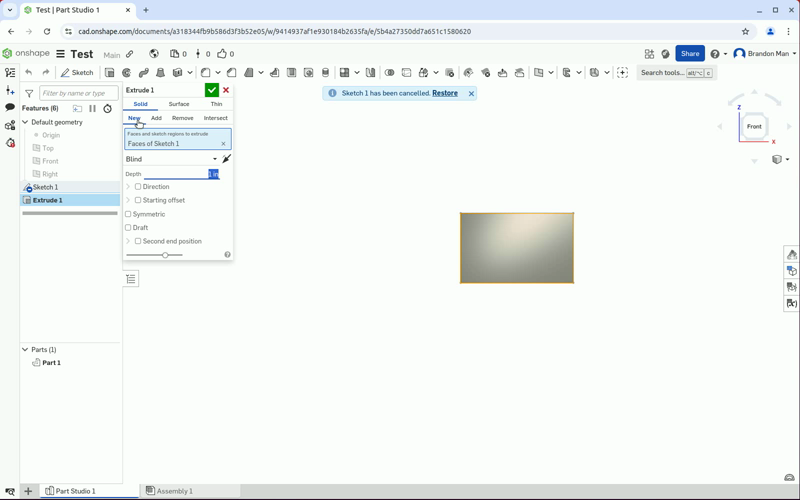
text(14.443)
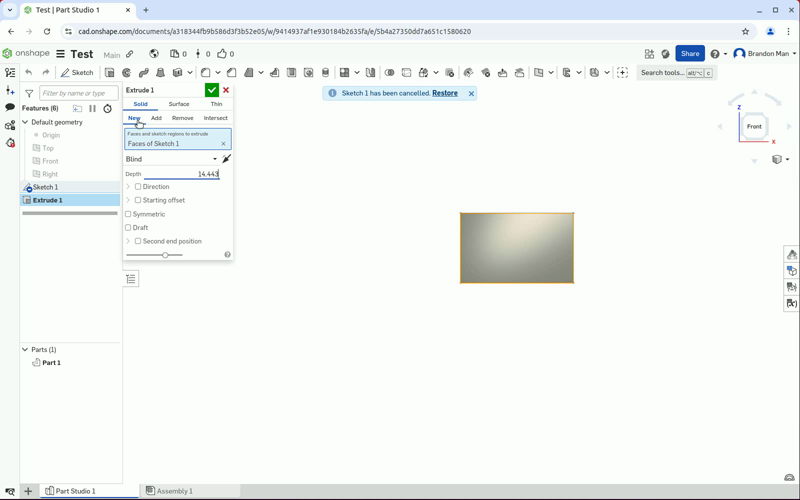
key(enter)
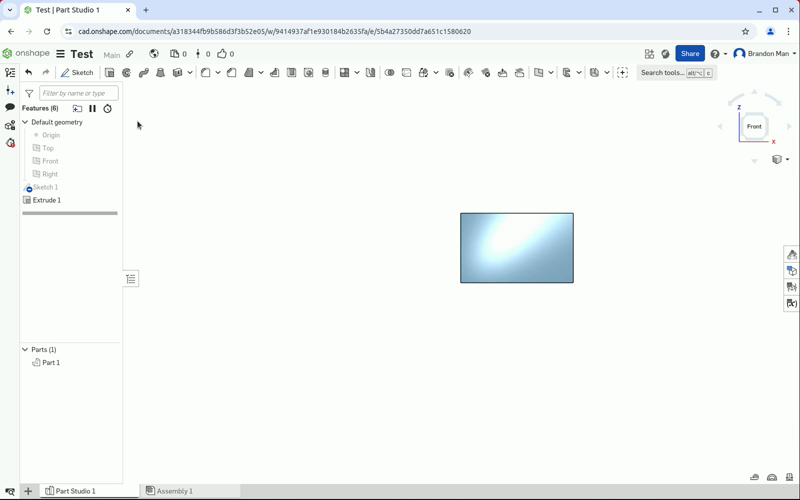
key(shift+h)
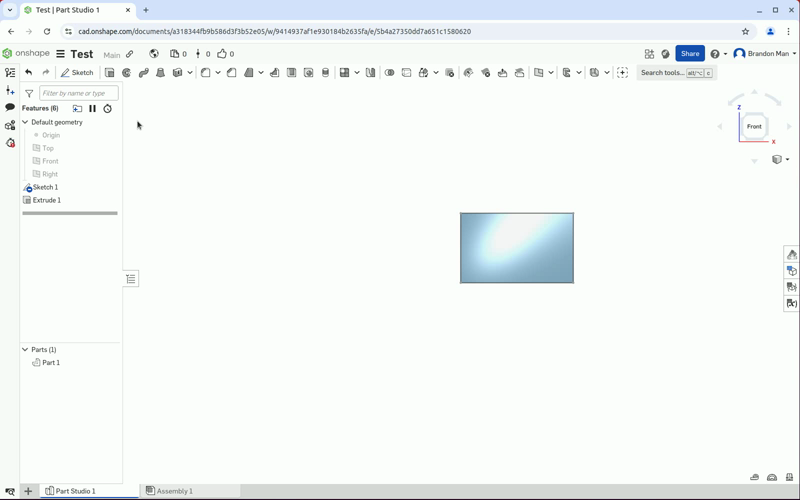
key(shift+h)
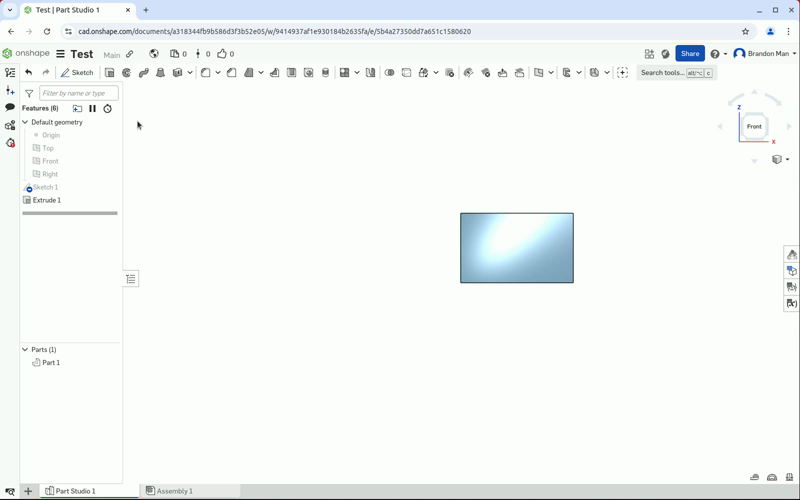
mouse_move(73, 189)
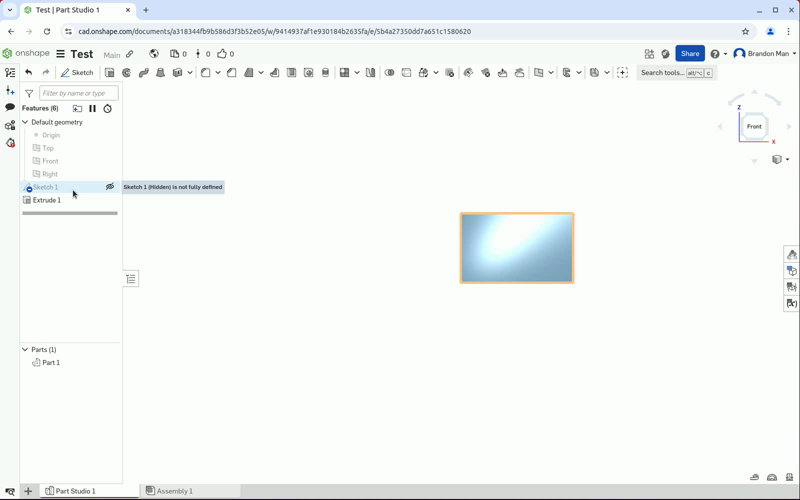
click(73, 189)
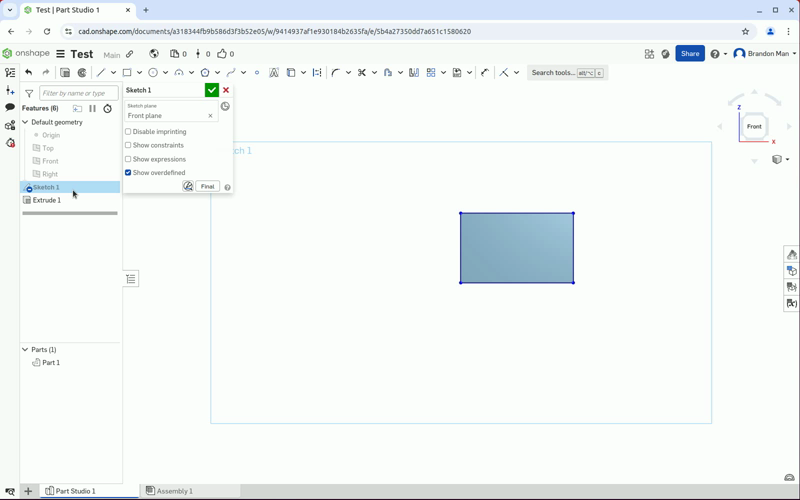
mouse_move(229, 92)
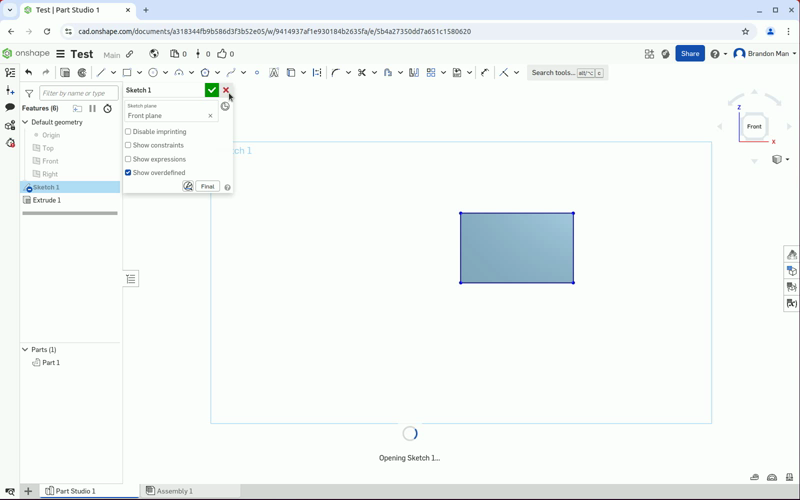
click(229, 92)
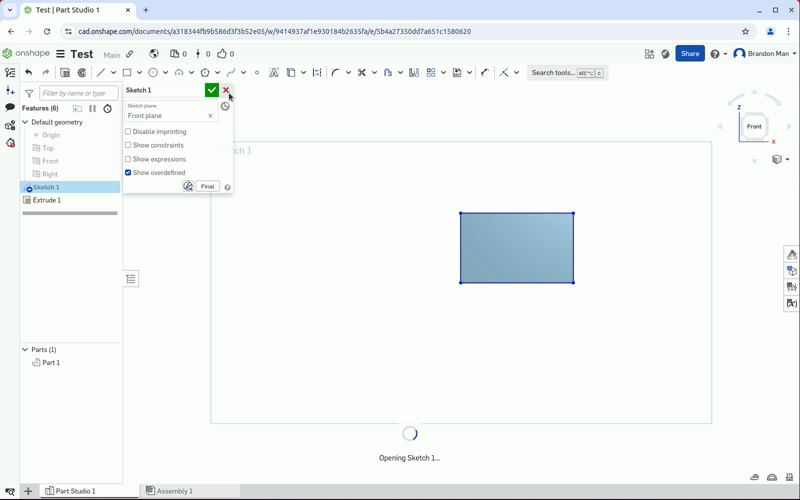
key(shift+s)
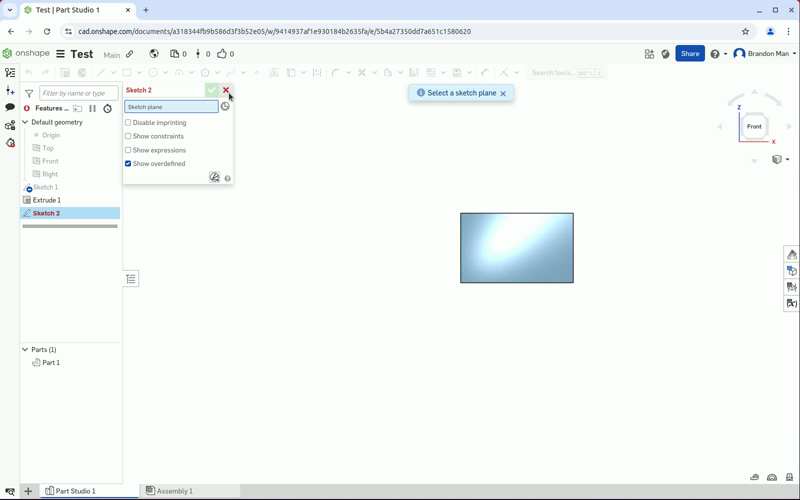
mouse_move(73, 163)
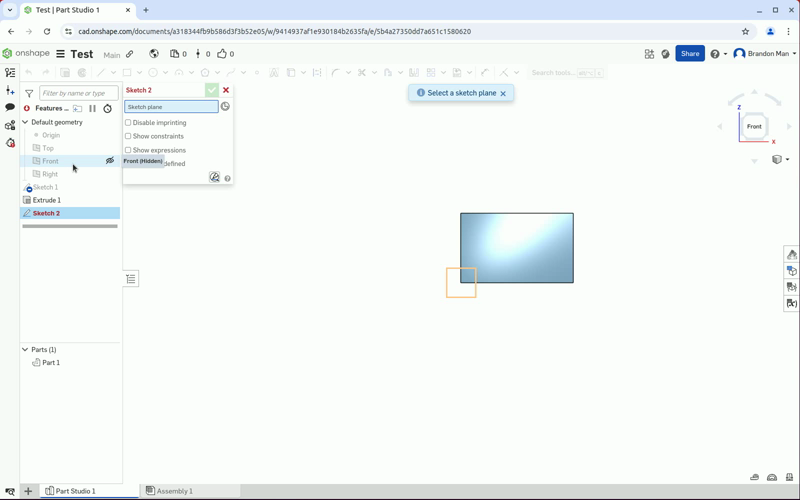
click(73, 163)
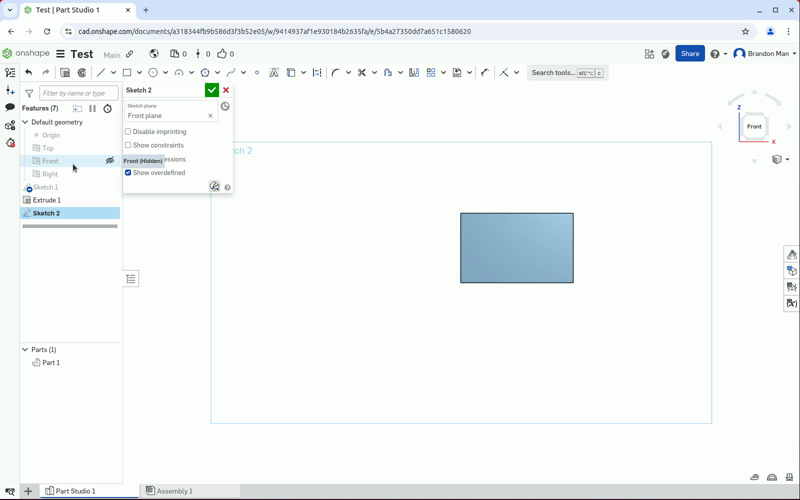
mouse_move(73, 352)
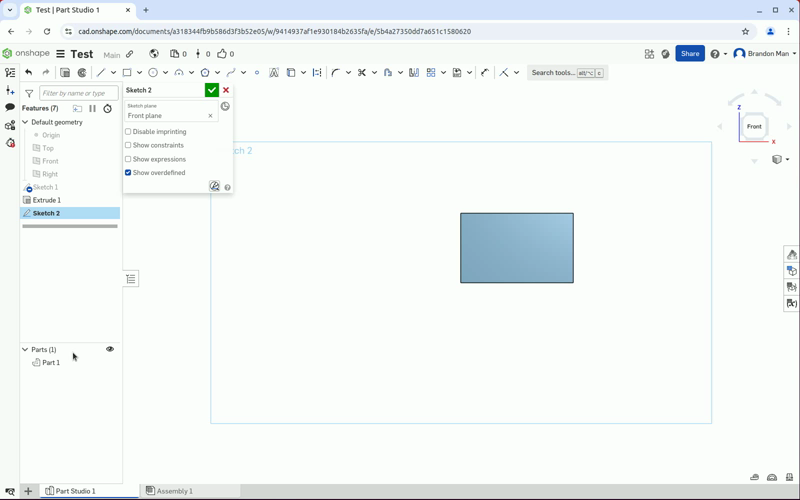
key(y)
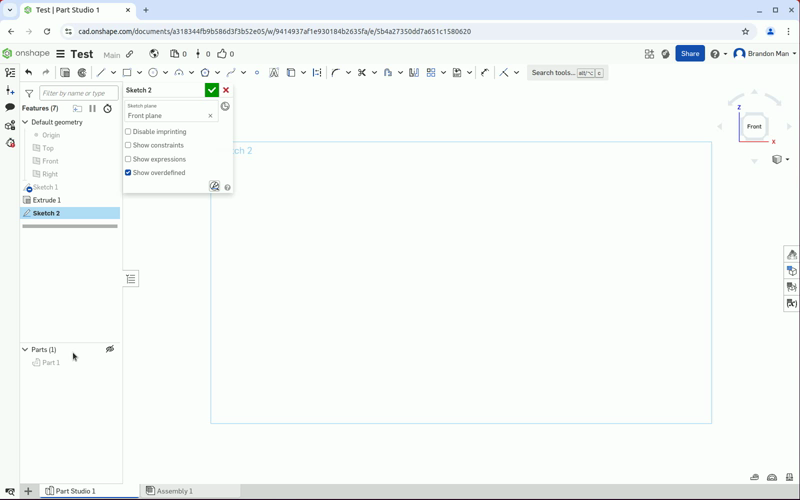
key(l)
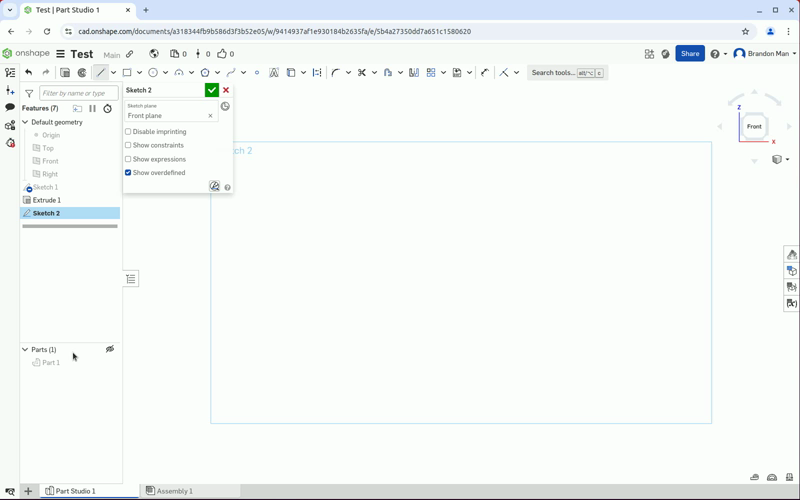
key_down(shift)
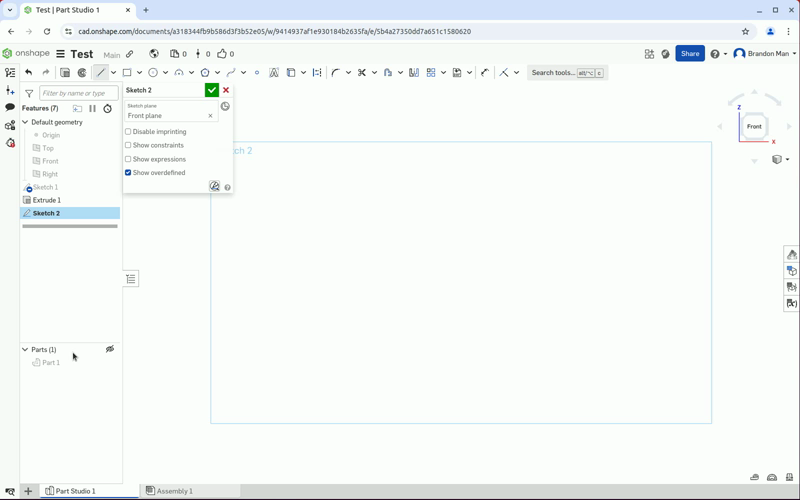
mouse_move(460, 282)
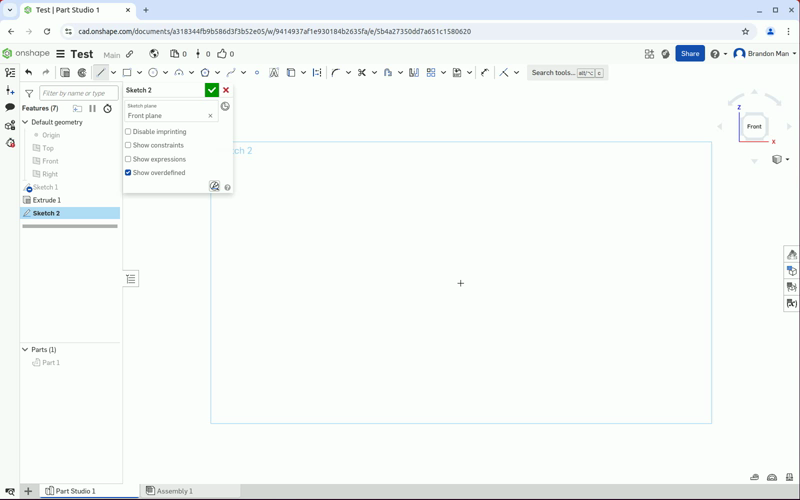
click(460, 282)
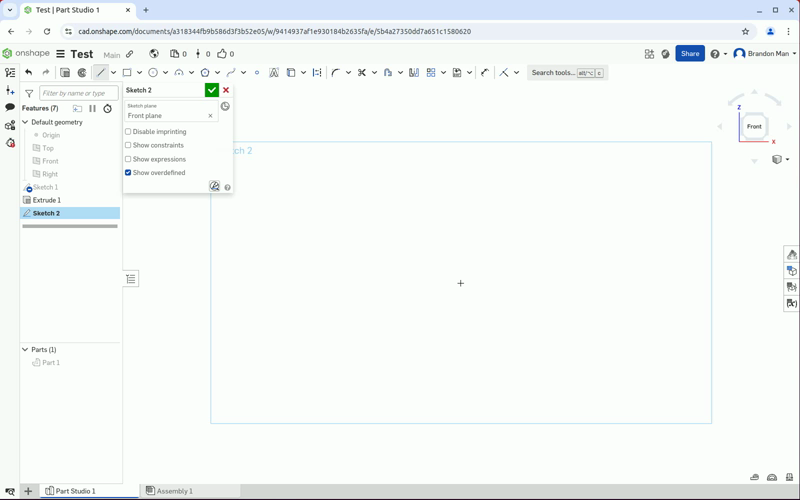
key_up(shift)
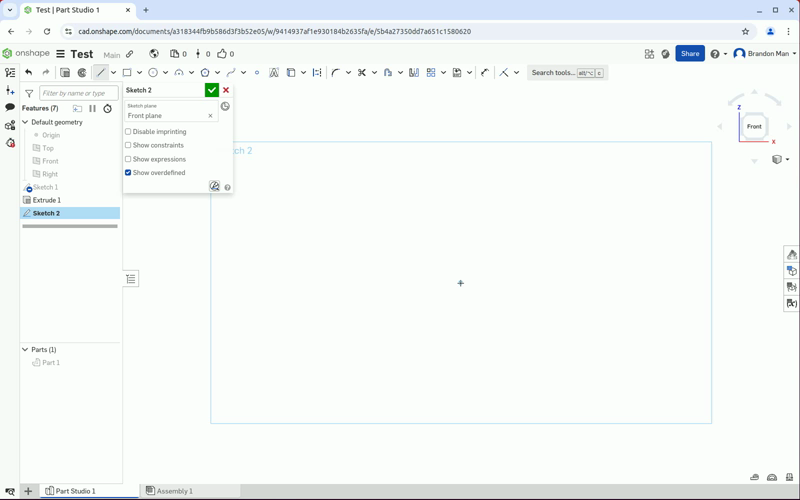
key_down(shift)
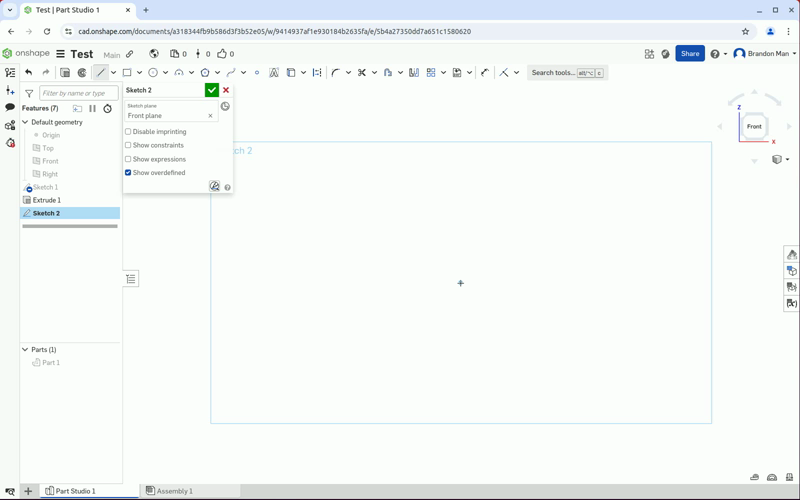
mouse_move(573, 282)
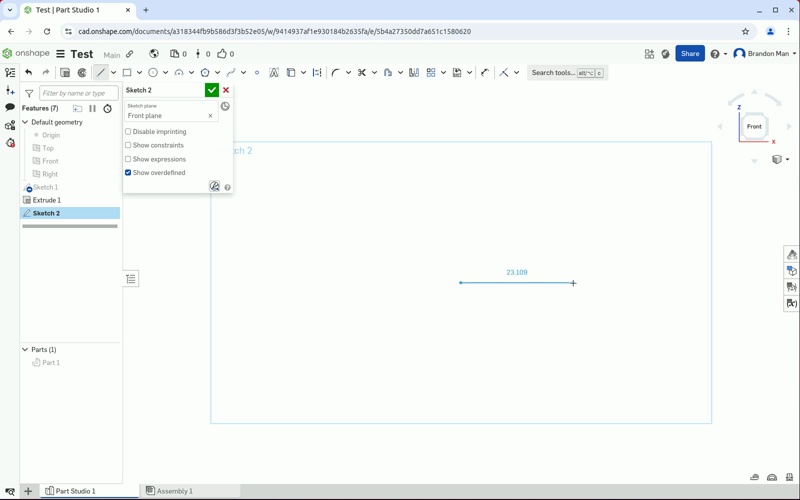
click(573, 282)
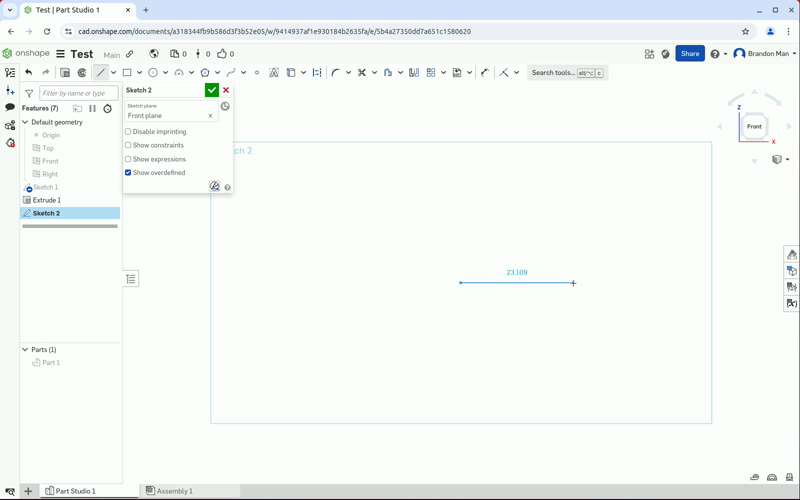
key_up(shift)
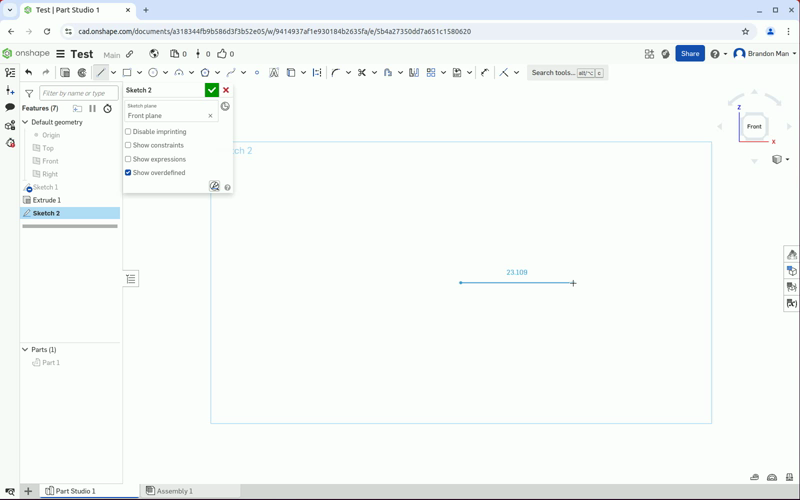
key_down(shift)
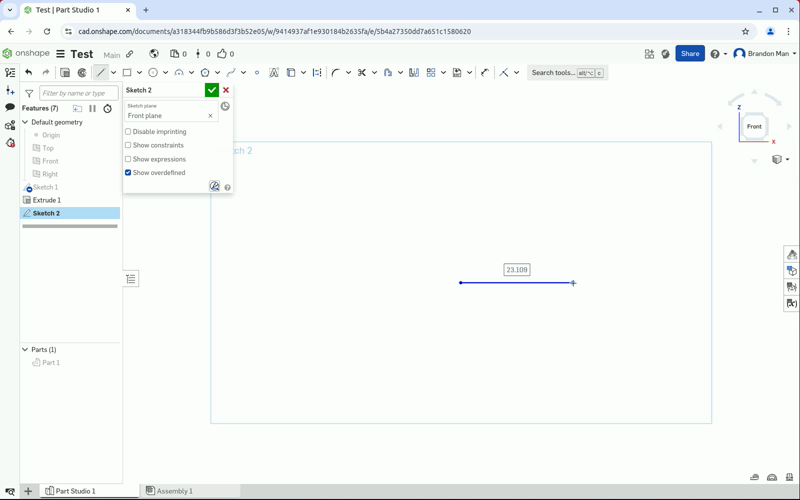
mouse_move(573, 213)
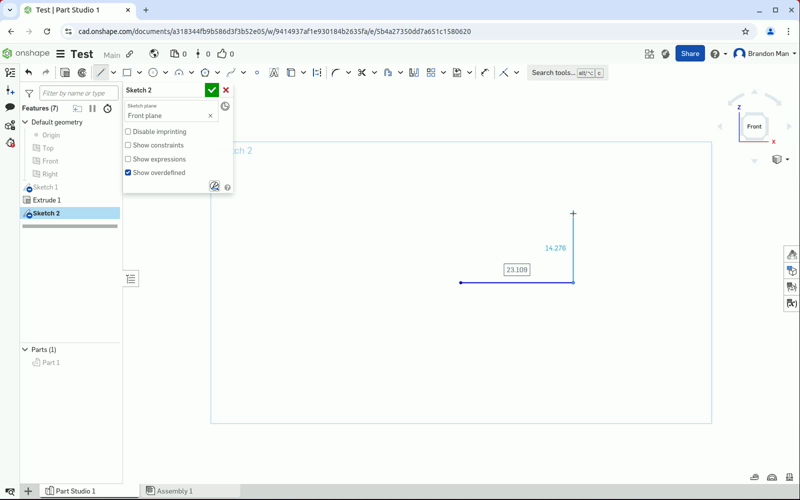
click(573, 213)
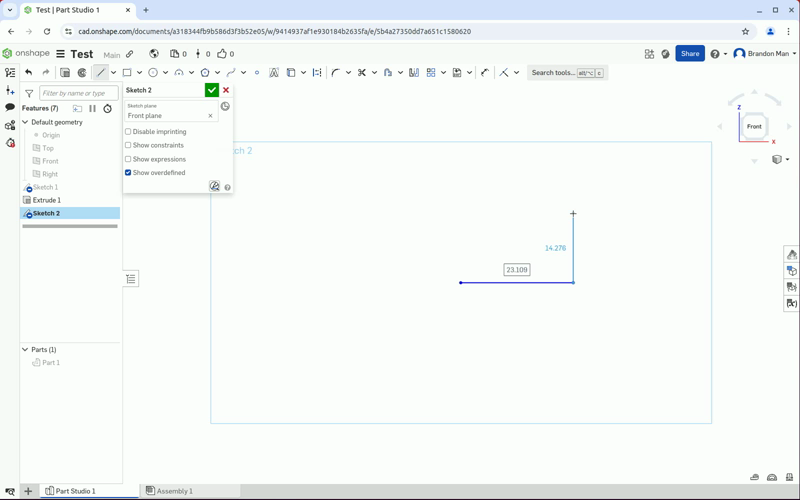
key_up(shift)
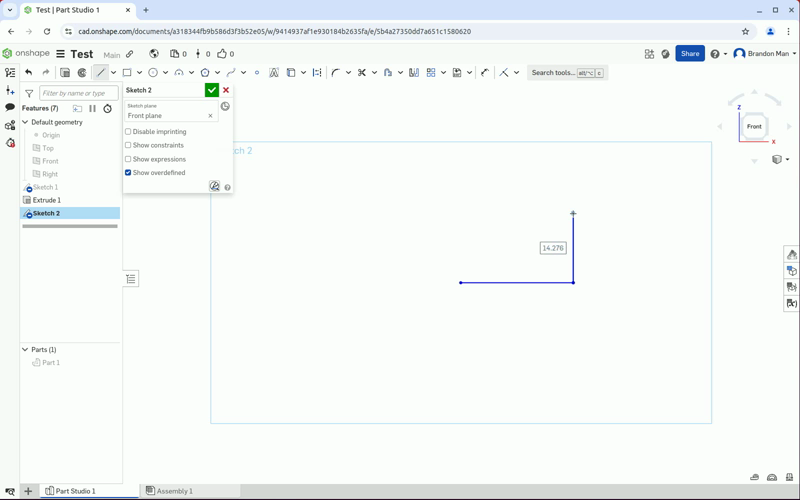
key_down(shift)
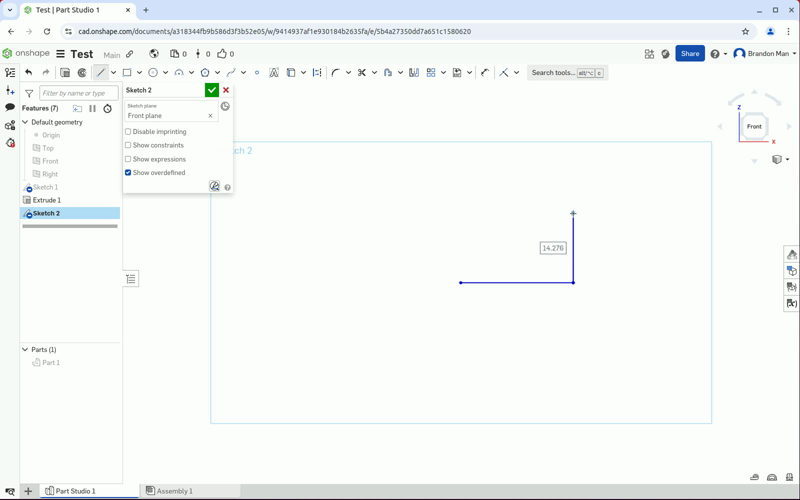
mouse_move(460, 213)
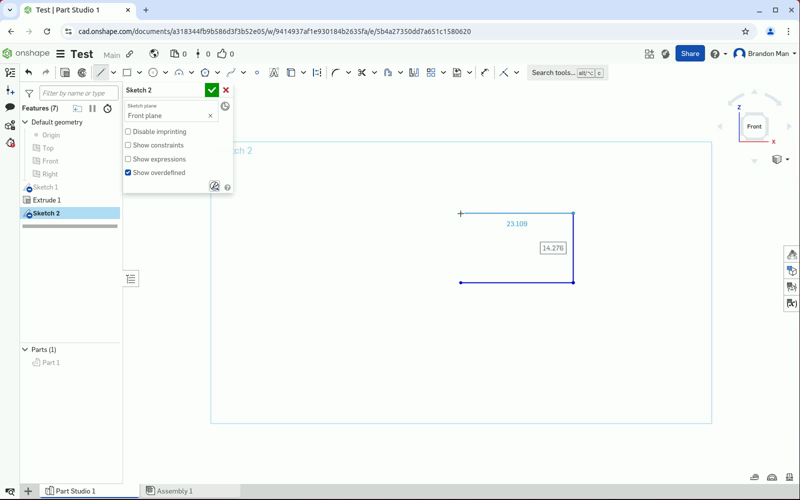
click(460, 213)
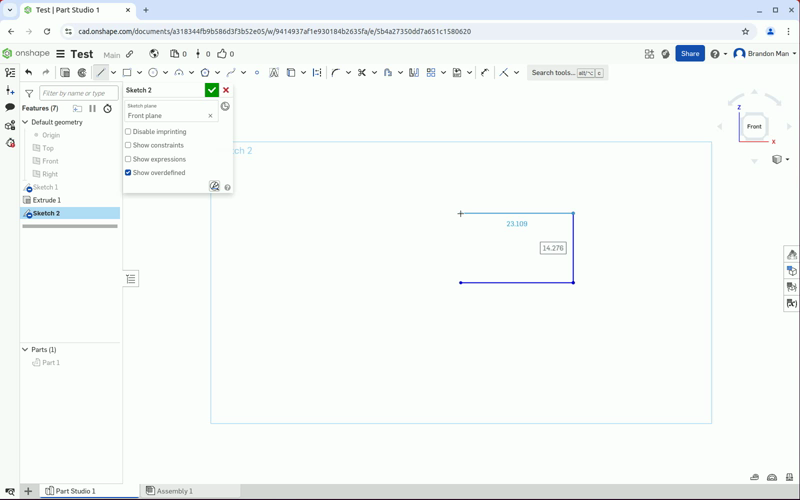
key_up(shift)
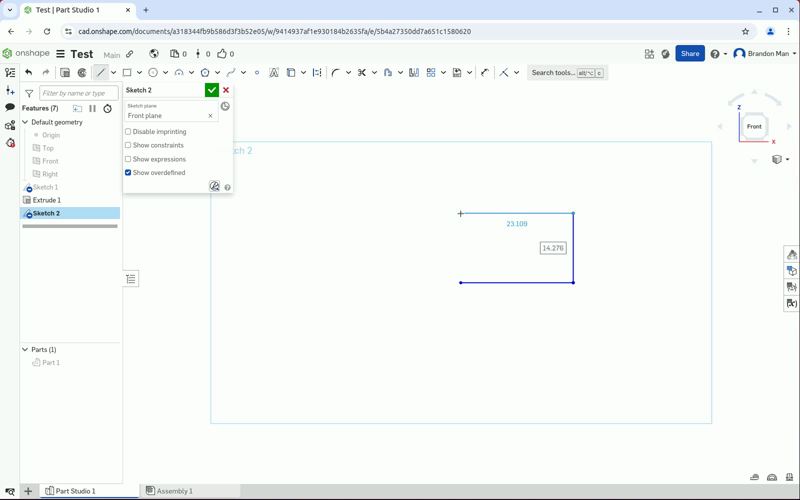
key_down(shift)
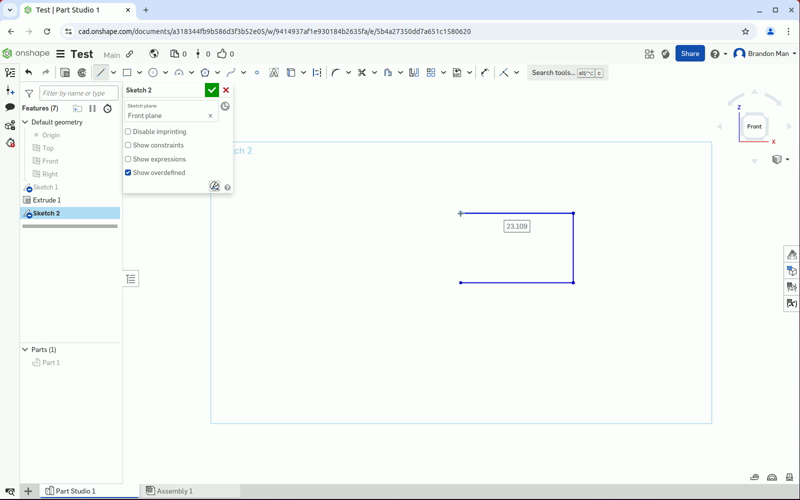
mouse_move(460, 282)
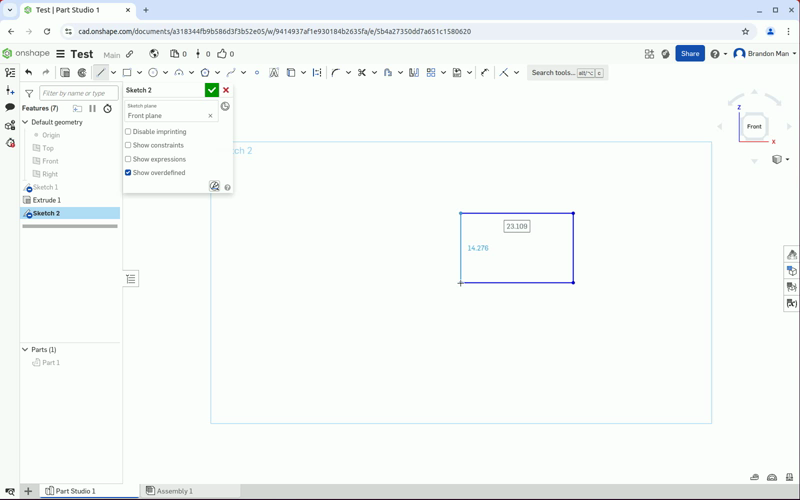
key_up(shift)
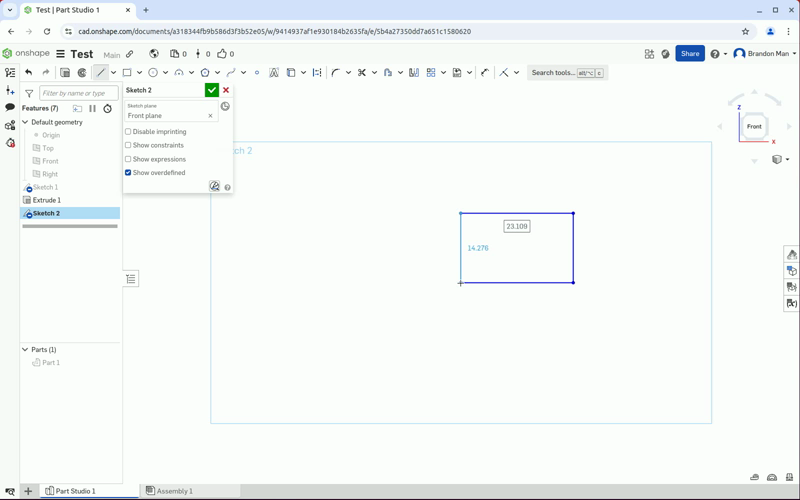
click(460, 282)
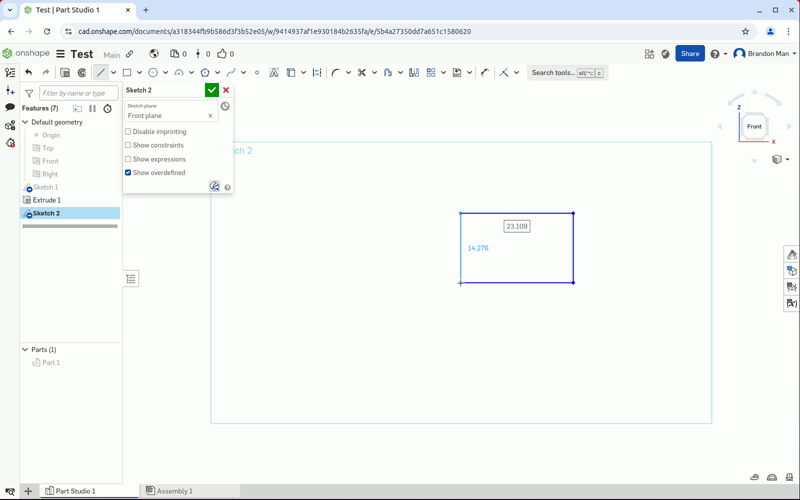
key(esc)
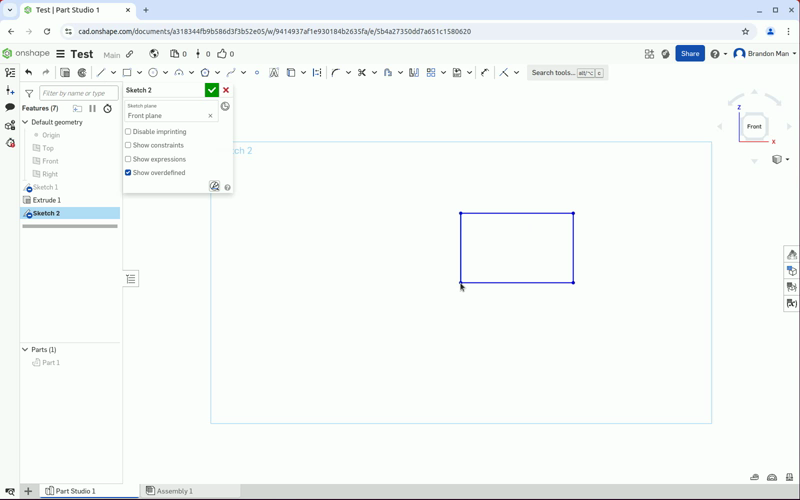
mouse_move(550, 247)
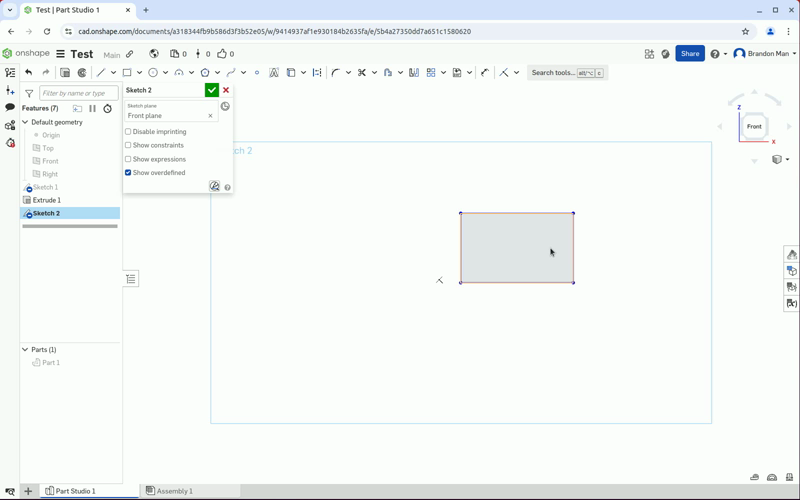
click(550, 247)
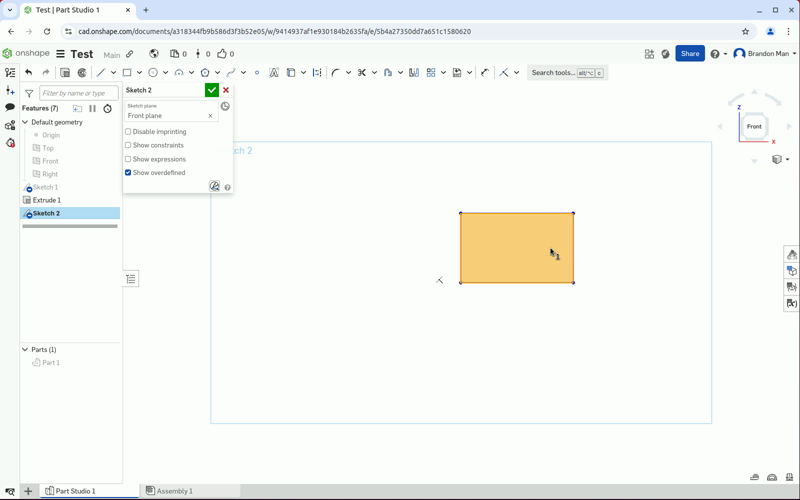
mouse_move(73, 352)
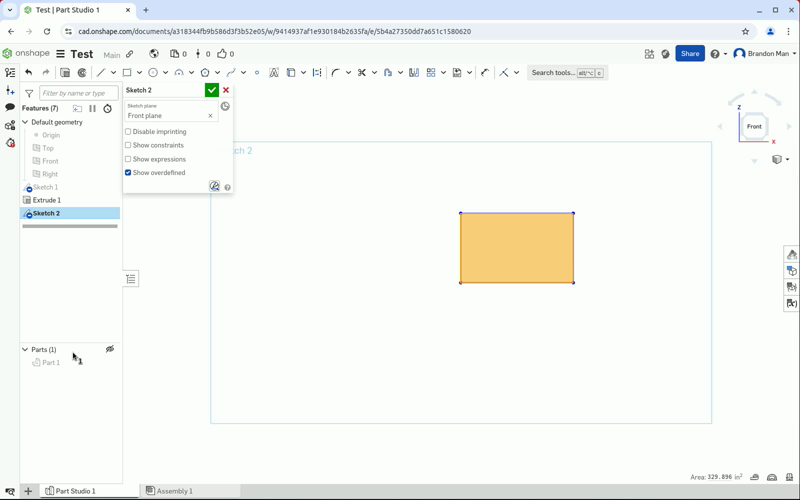
key(shift+y)
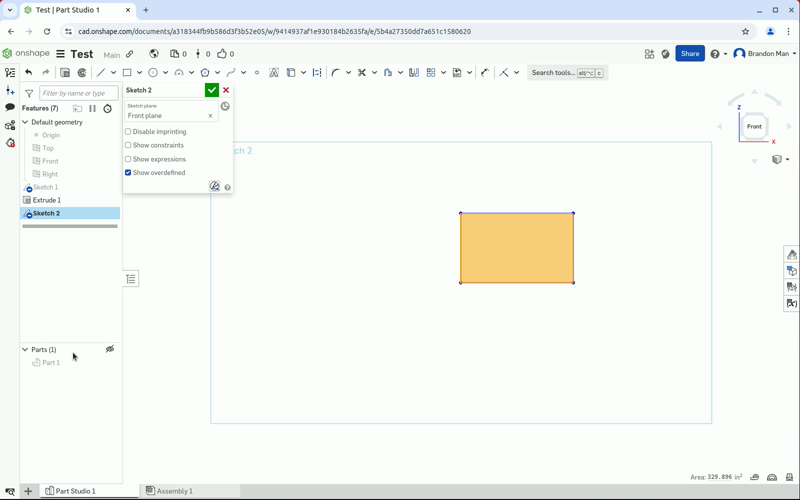
key(shift+e)
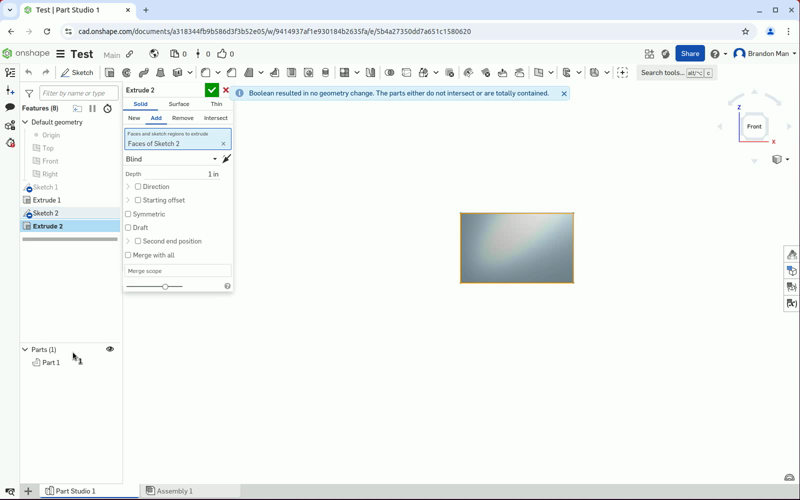
mouse_move(143, 106)
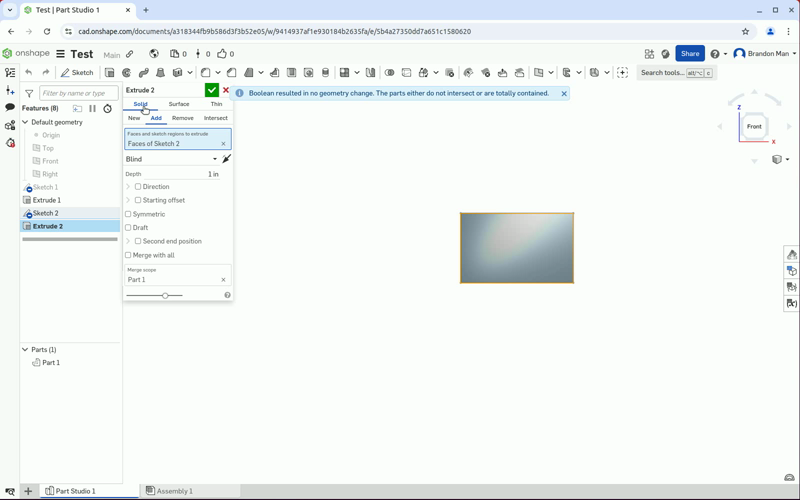
click(143, 106)
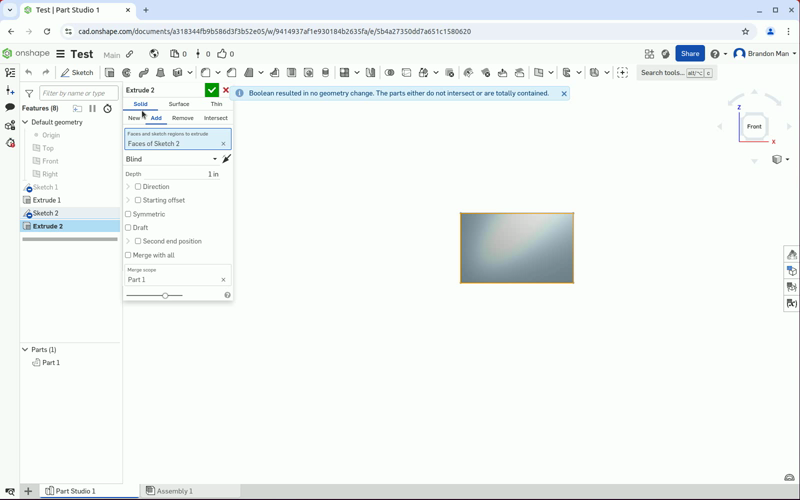
mouse_move(137, 120)
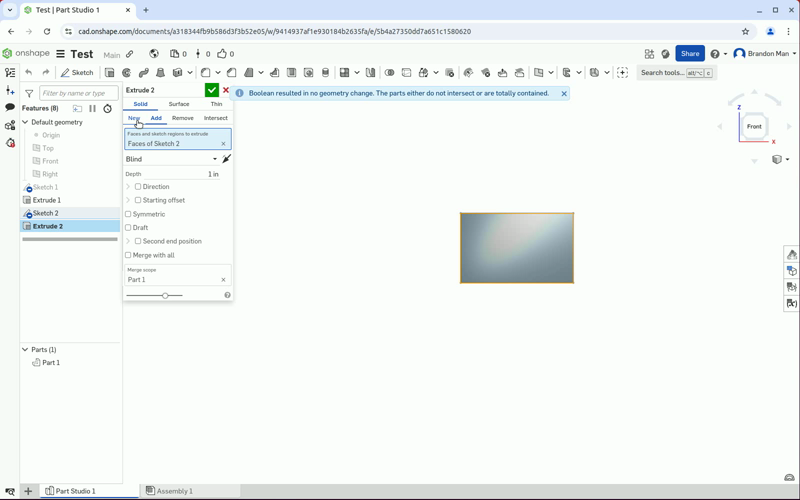
click(137, 120)
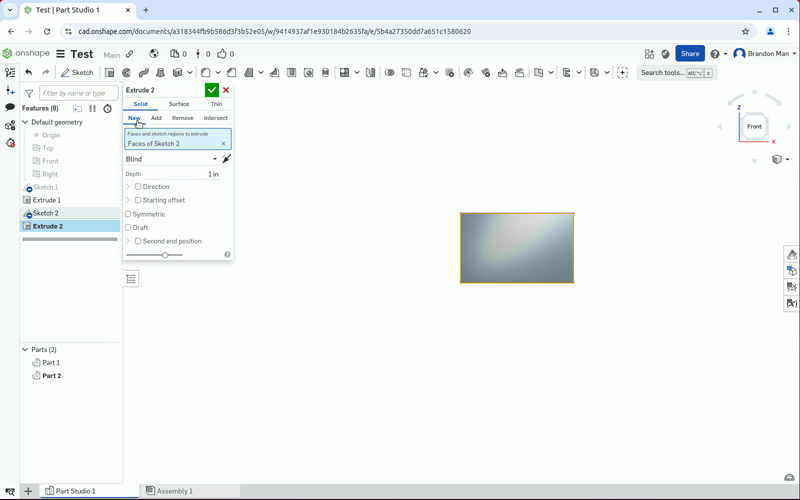
key(tab, 4)
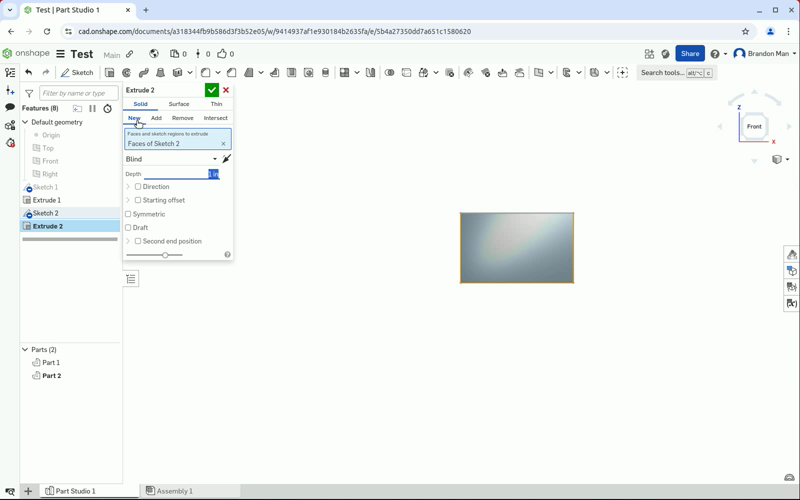
text(14.443)
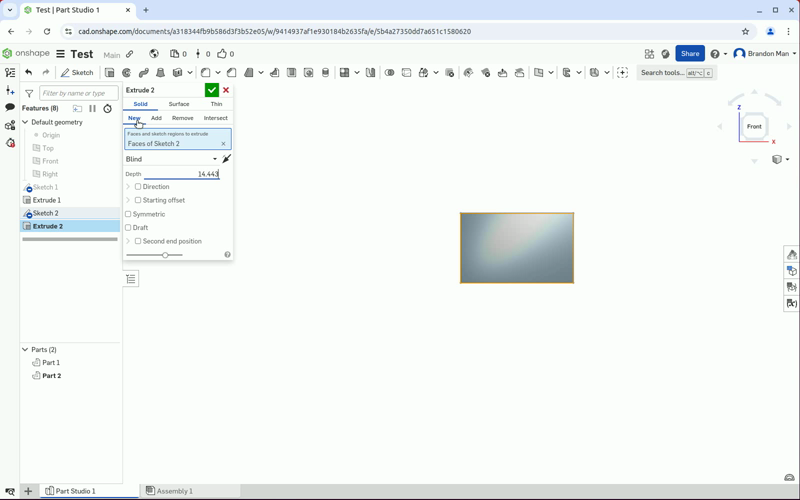
key(enter)
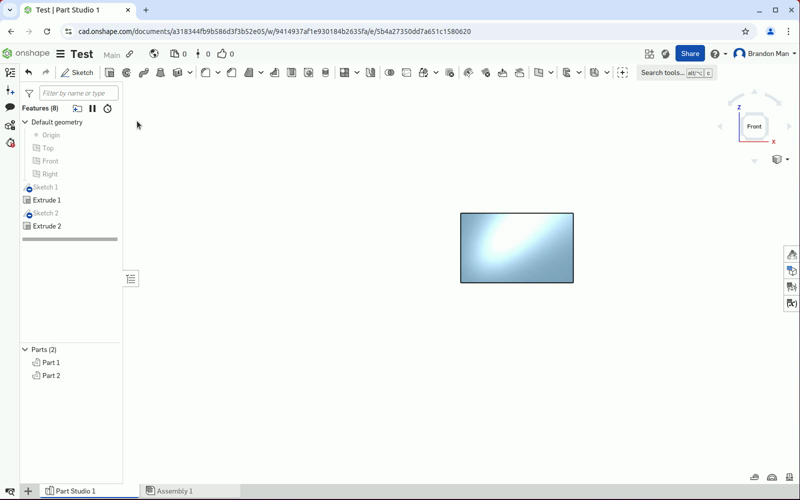
key(shift+h)
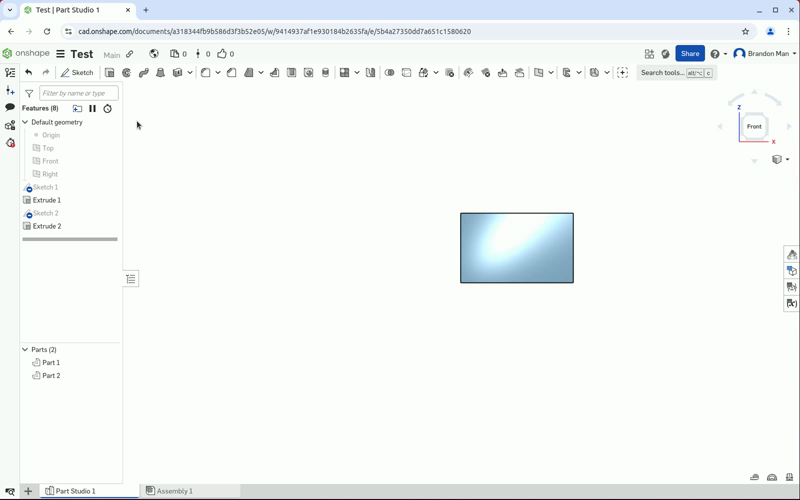
key(shift+h)
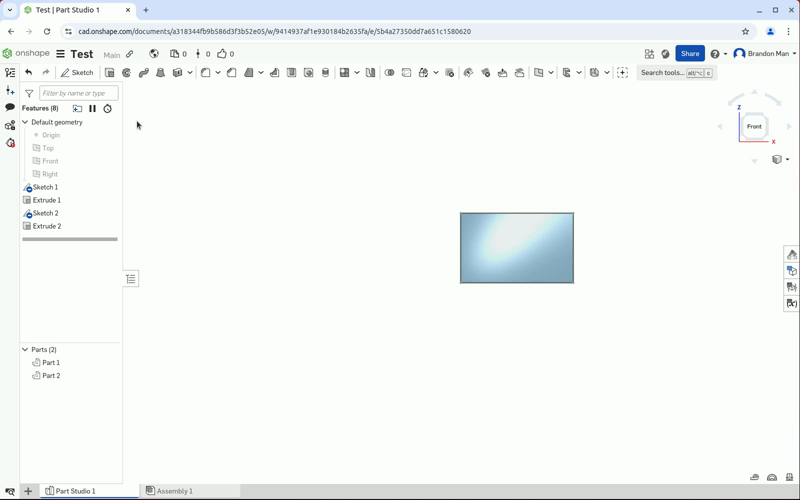
key(shift+7)
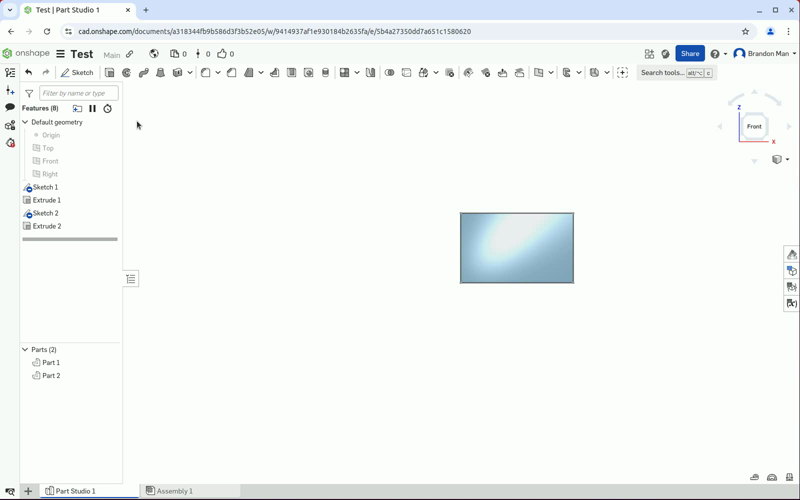
key(left, 2)
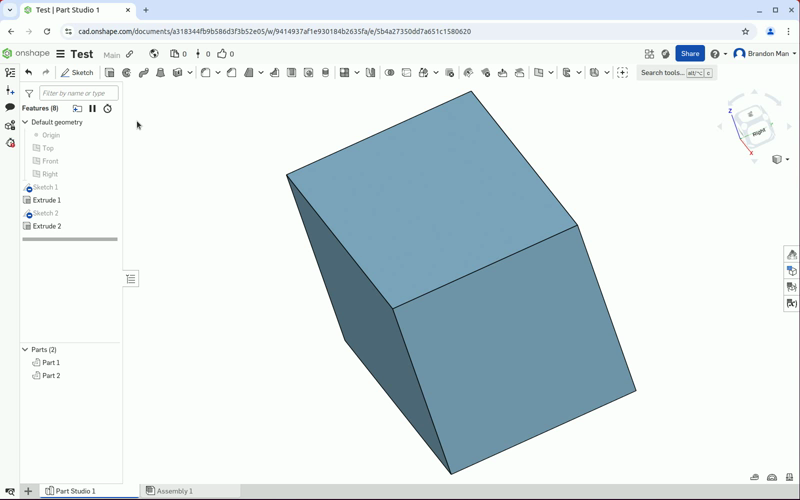
key(down, 2)
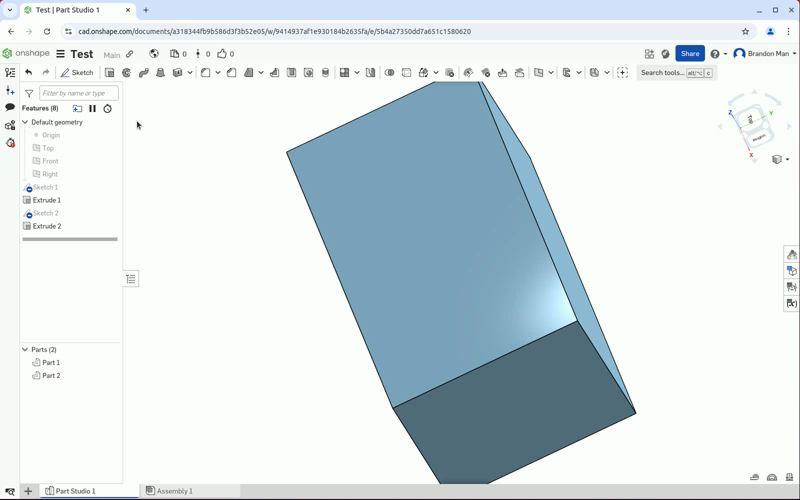
key(up, 2)
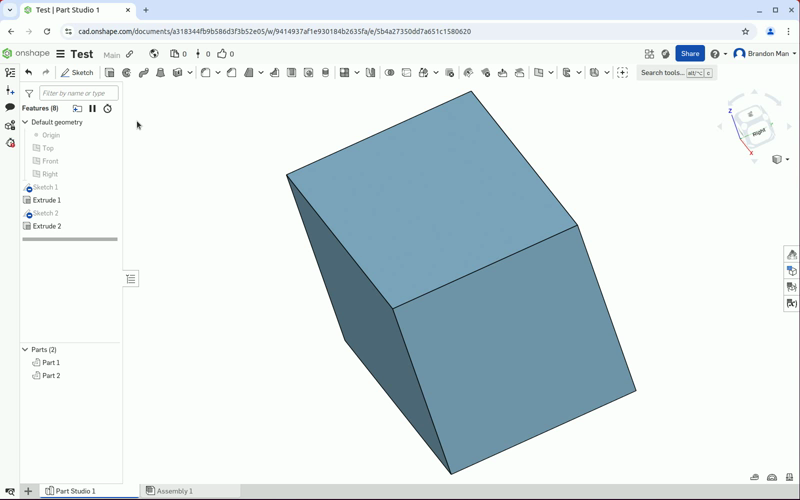
key(right, 2)
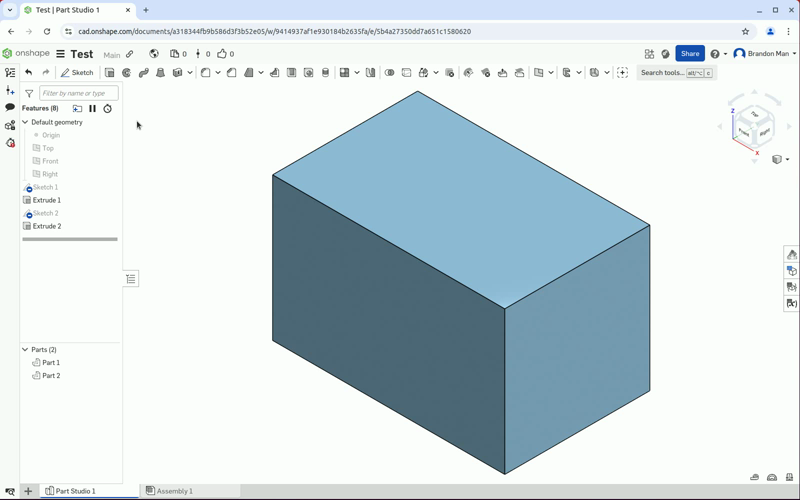
mouse_move(73, 189)
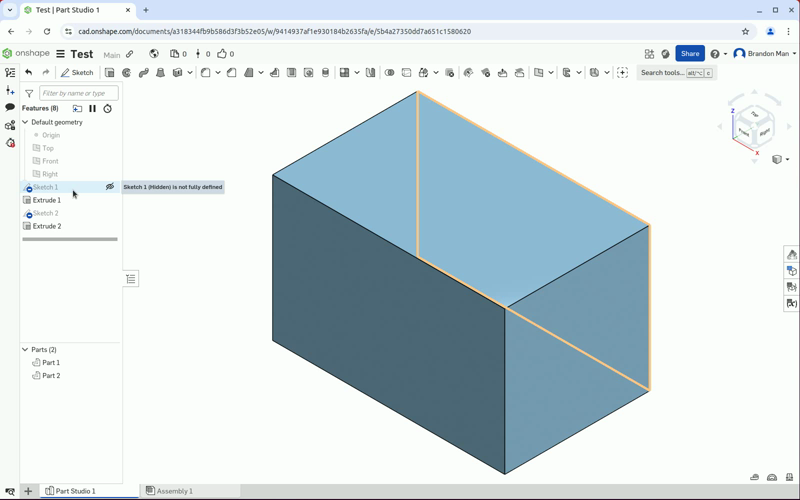
click(73, 189)